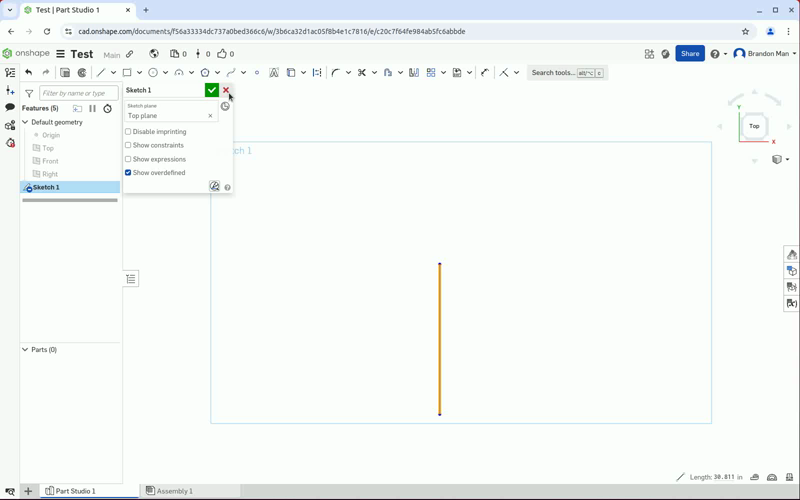
key(shift+h)
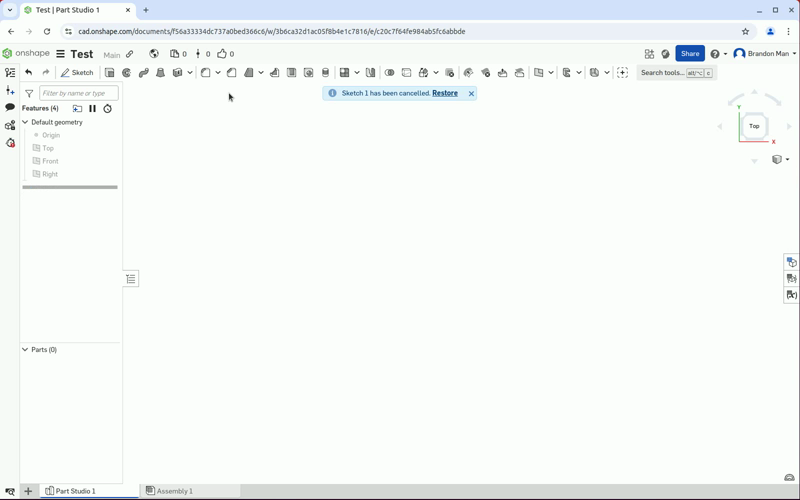
mouse_move(73, 352)
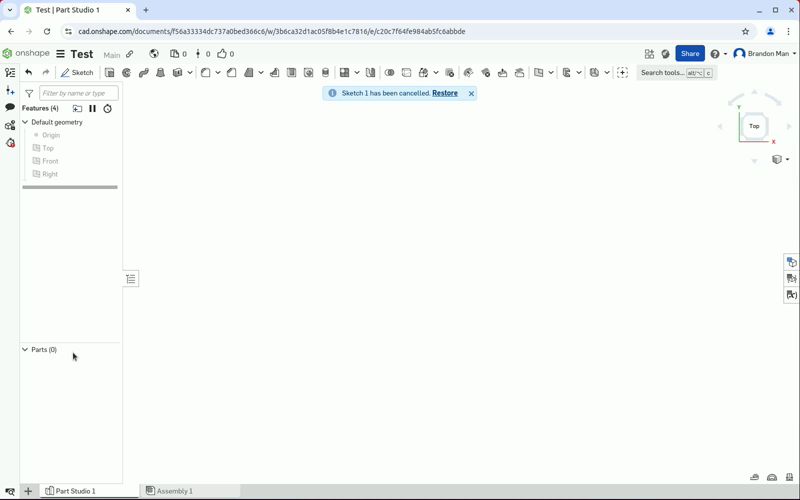
key(y)
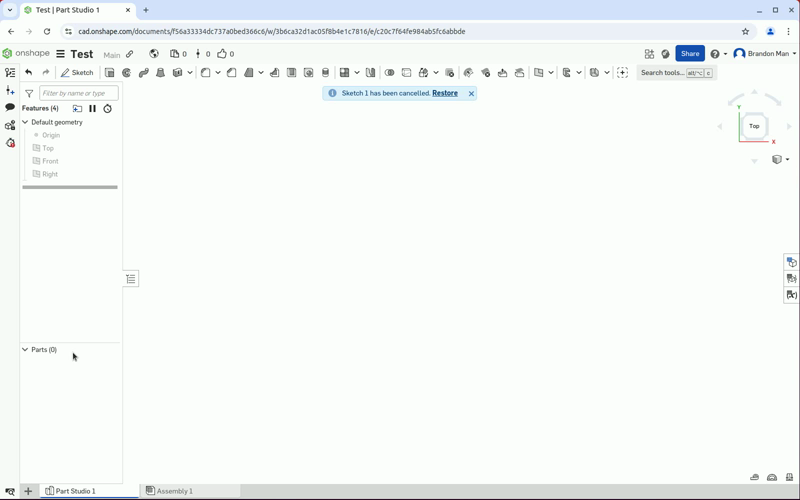
key(shift+p)
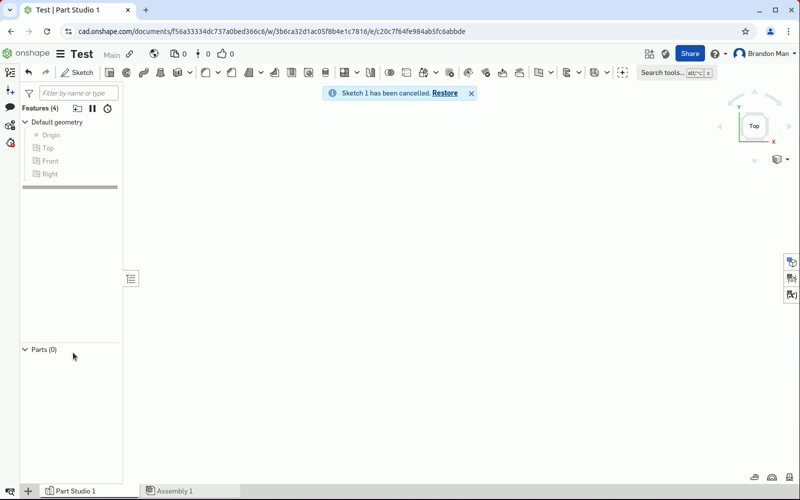
key(space)
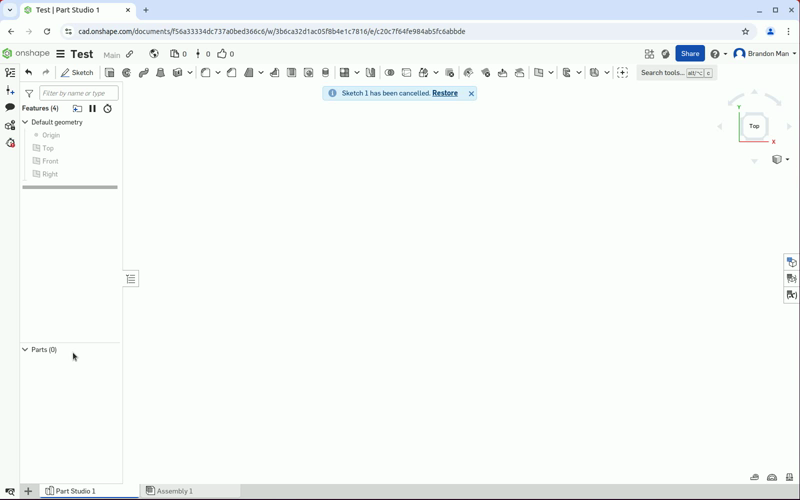
key_down(shift)
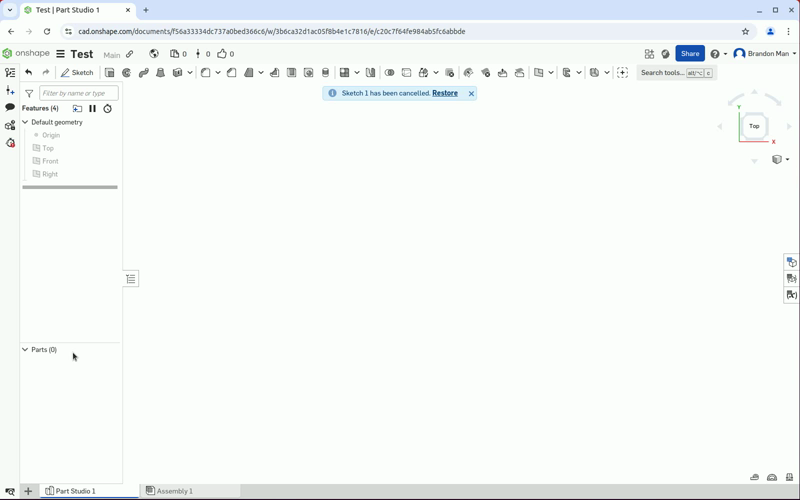
key(up)
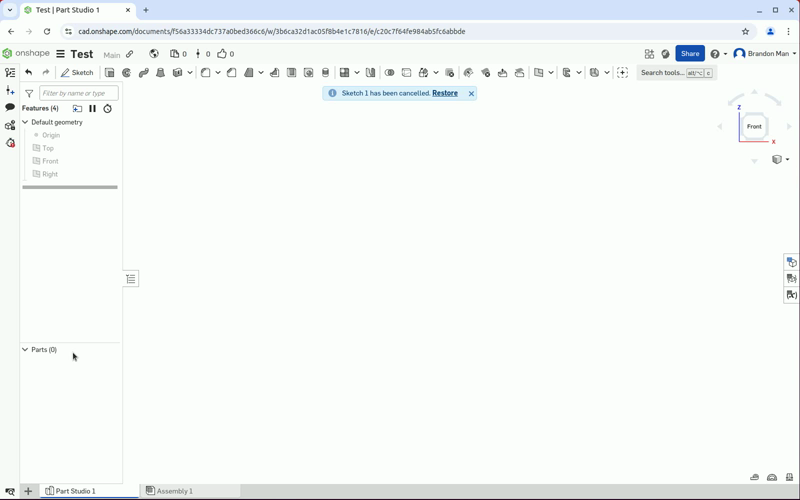
key_up(shift)
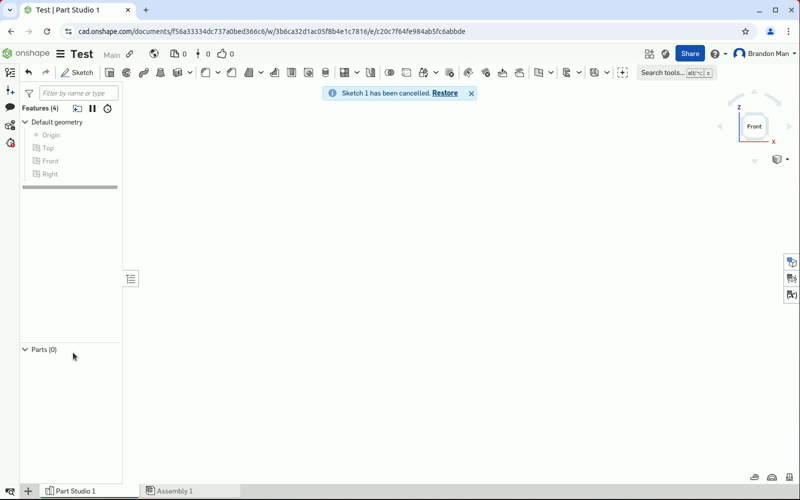
mouse_move(73, 352)
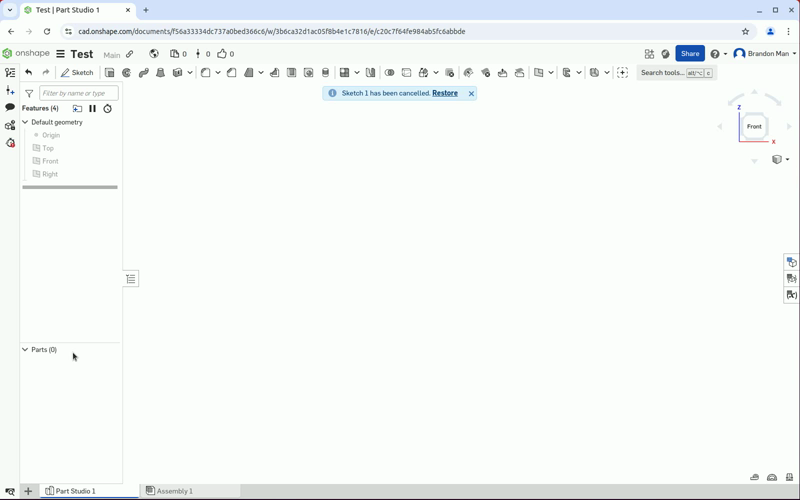
key(shift+y)
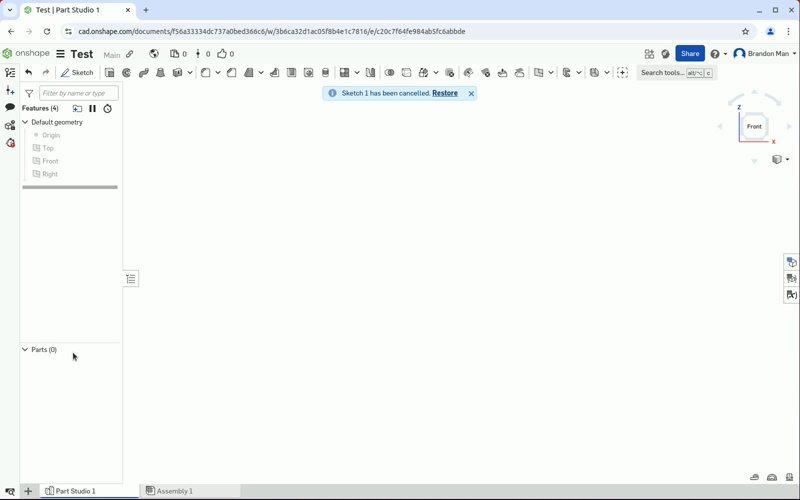
key(shift+s)
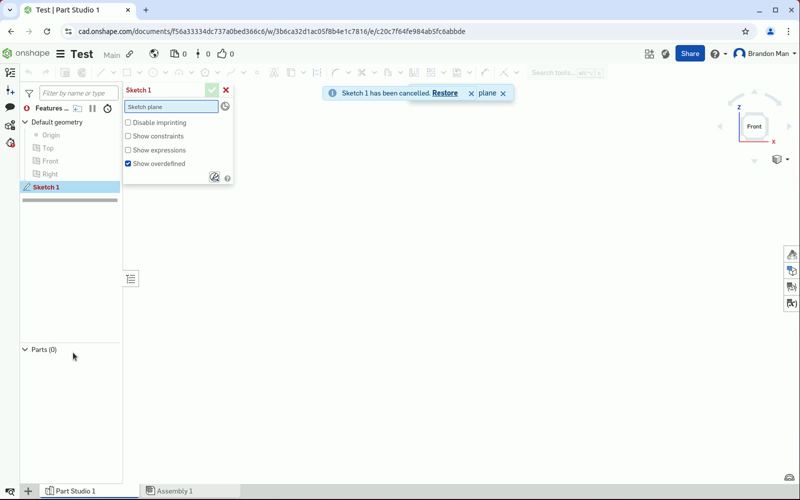
mouse_move(73, 163)
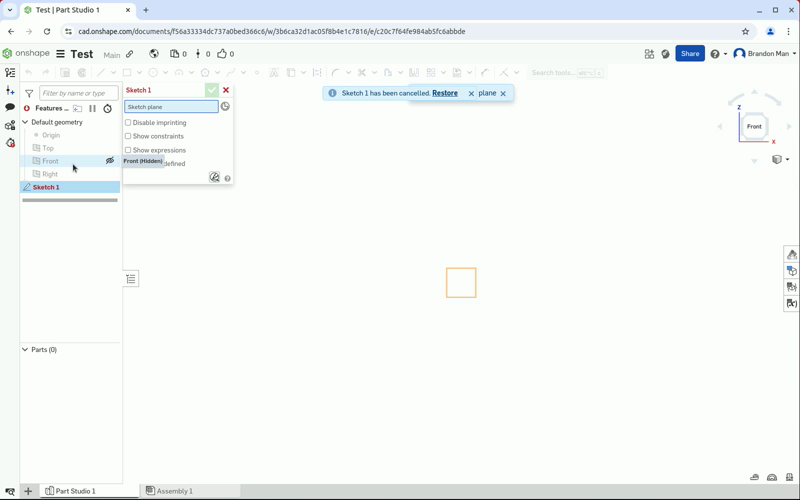
click(73, 163)
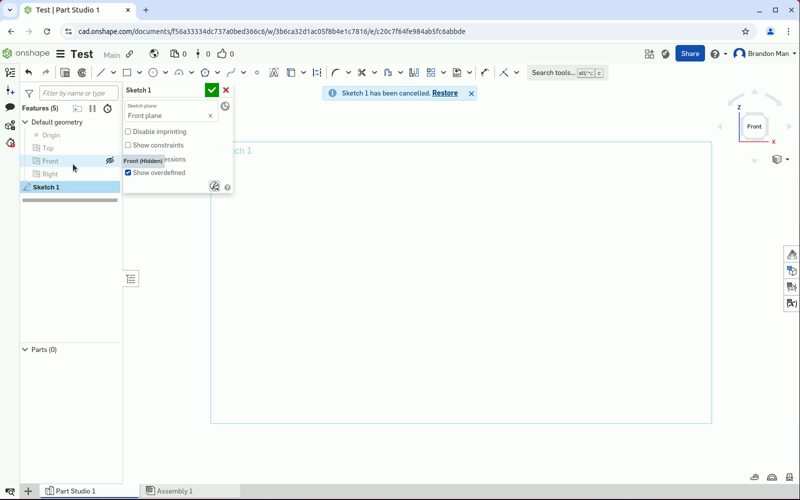
mouse_move(73, 352)
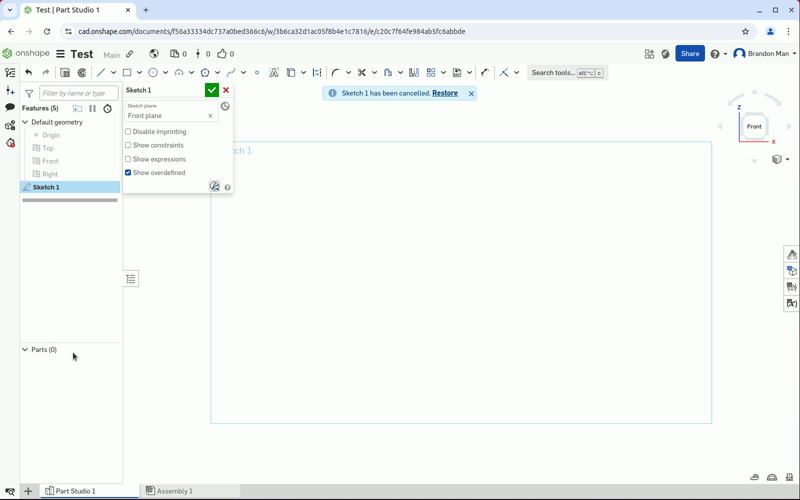
key(y)
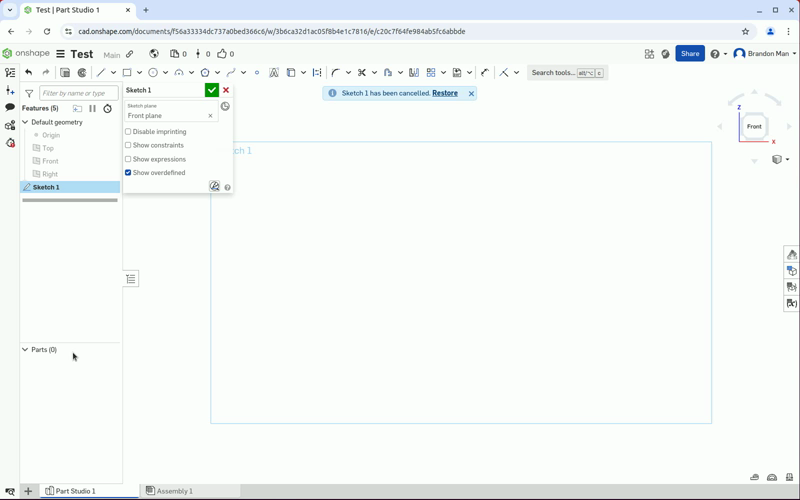
key(l)
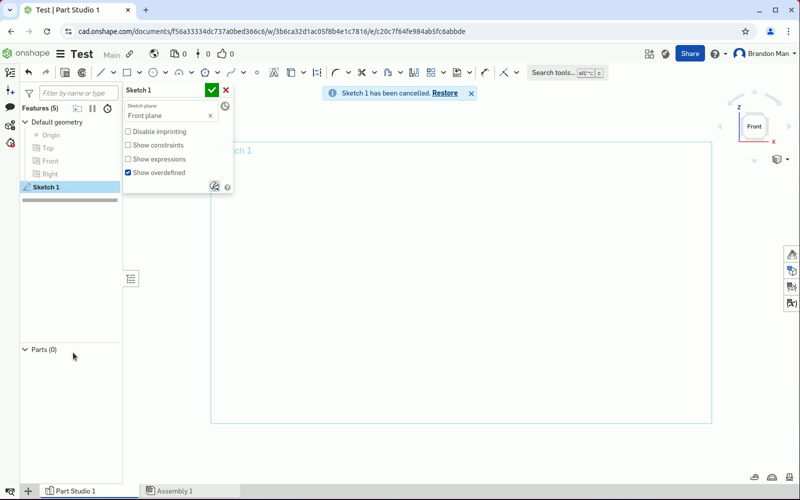
key_down(shift)
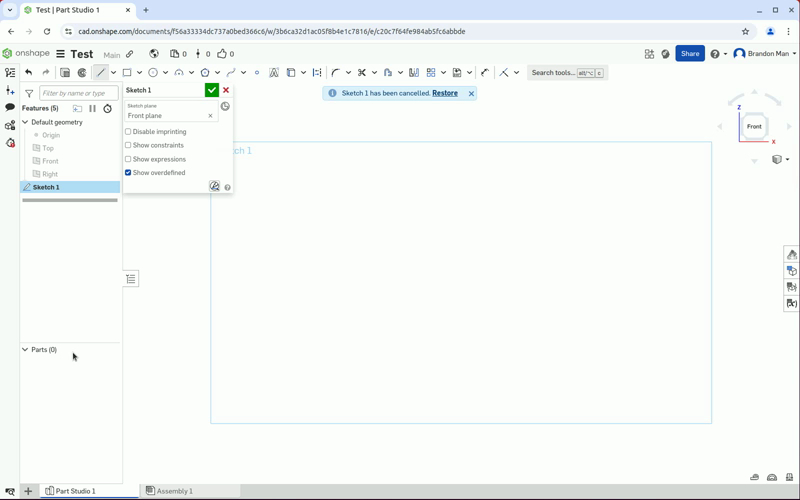
mouse_move(447, 376)
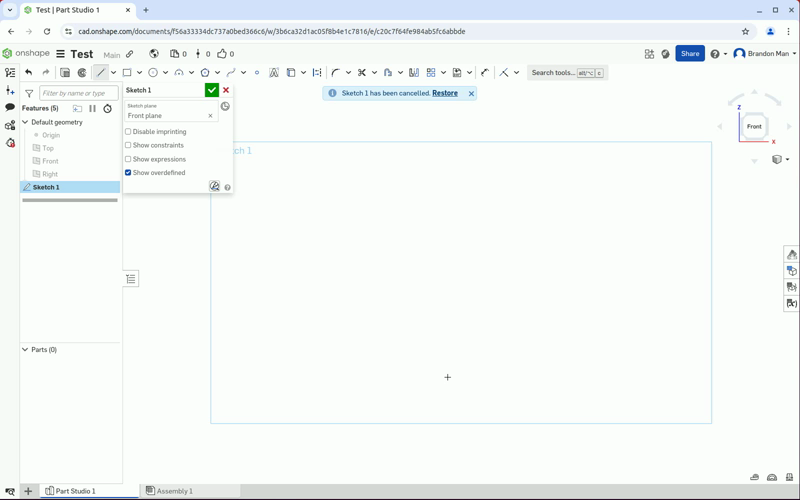
click(447, 376)
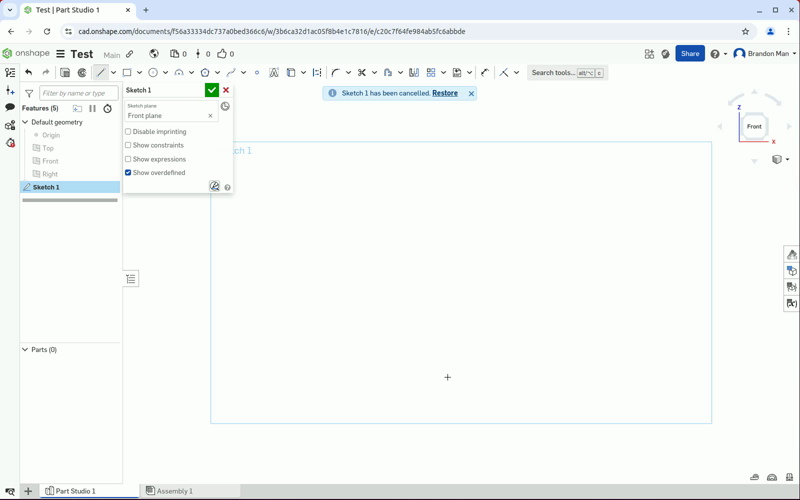
key_up(shift)
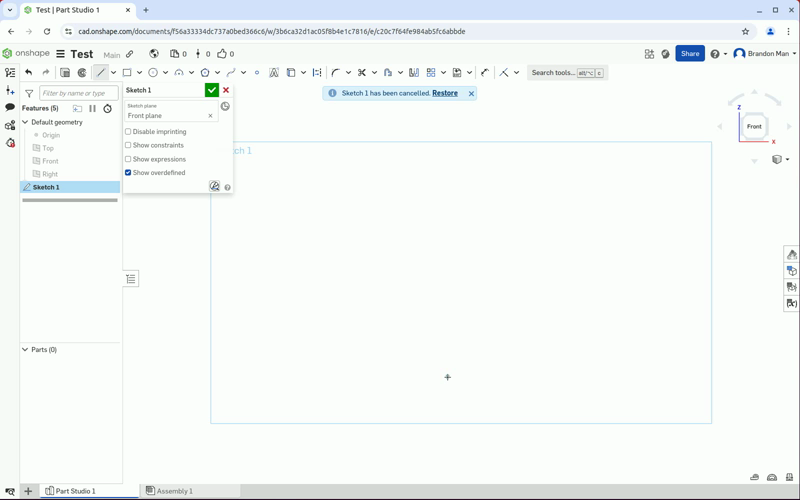
key_down(shift)
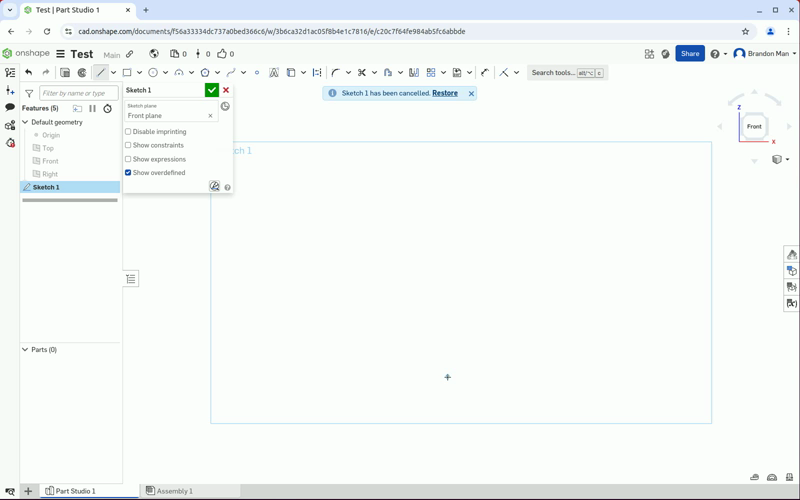
mouse_move(560, 376)
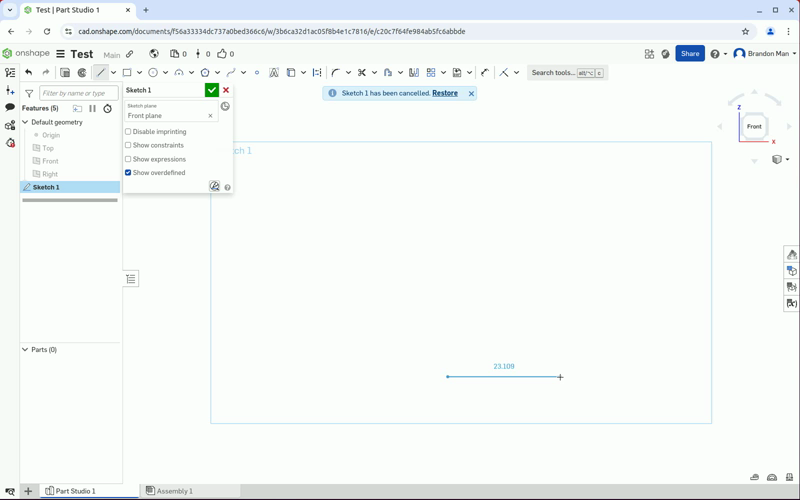
click(560, 376)
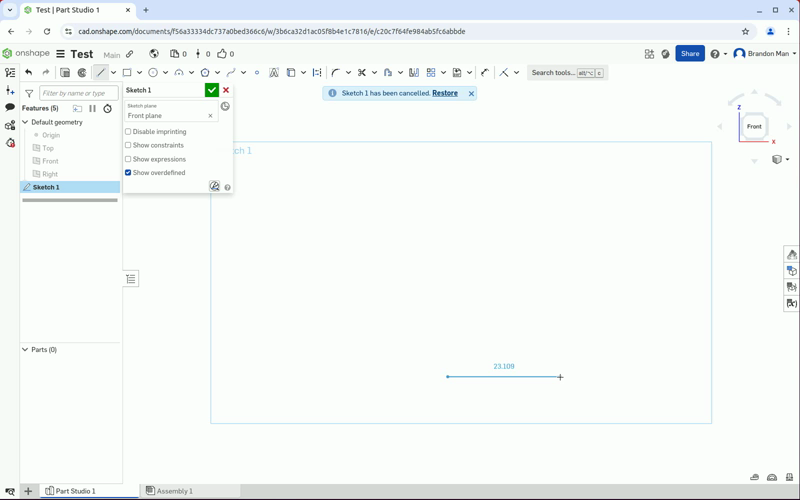
key_up(shift)
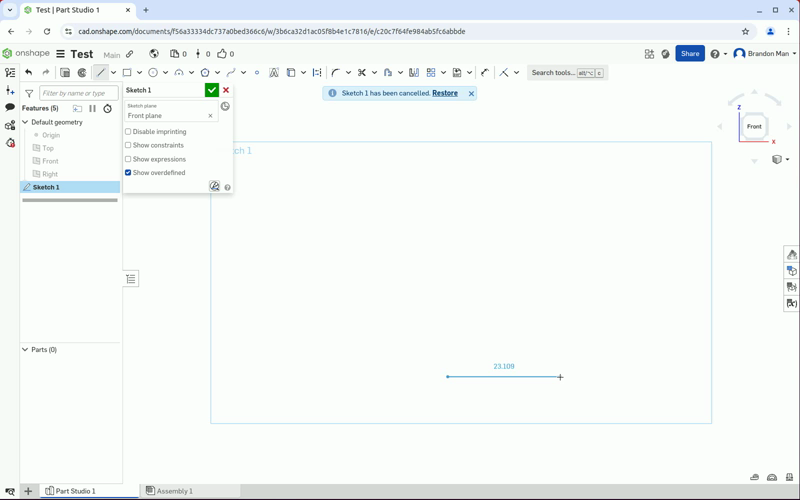
key_down(shift)
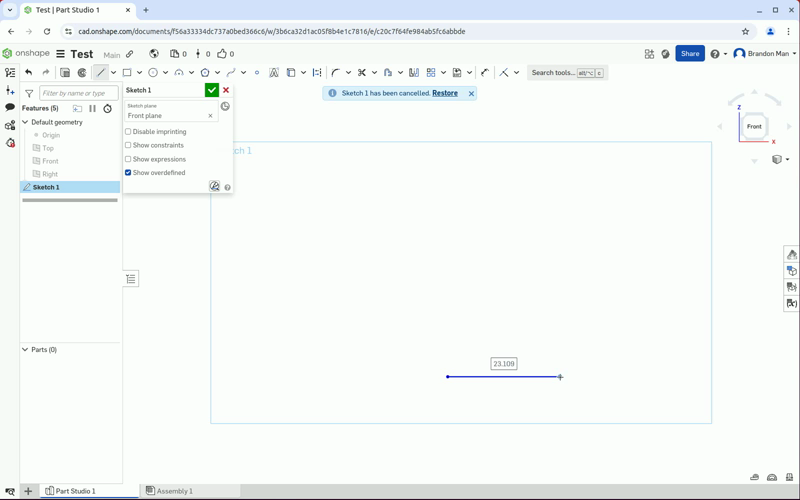
mouse_move(589, 376)
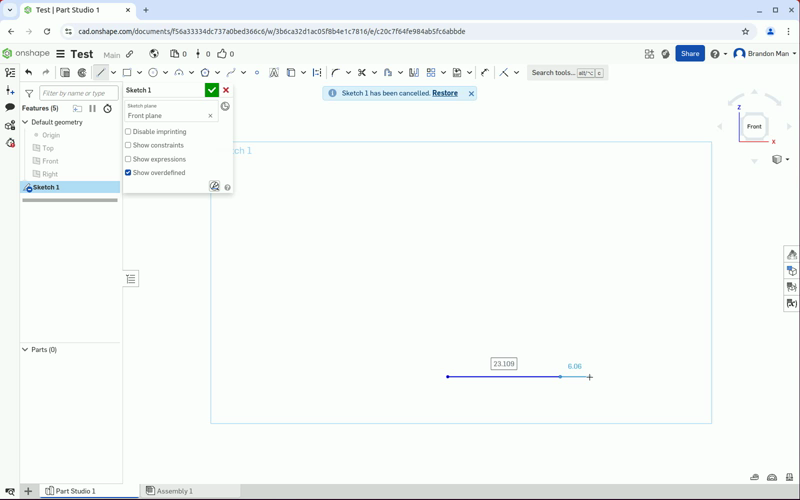
mouse_move(560, 348)
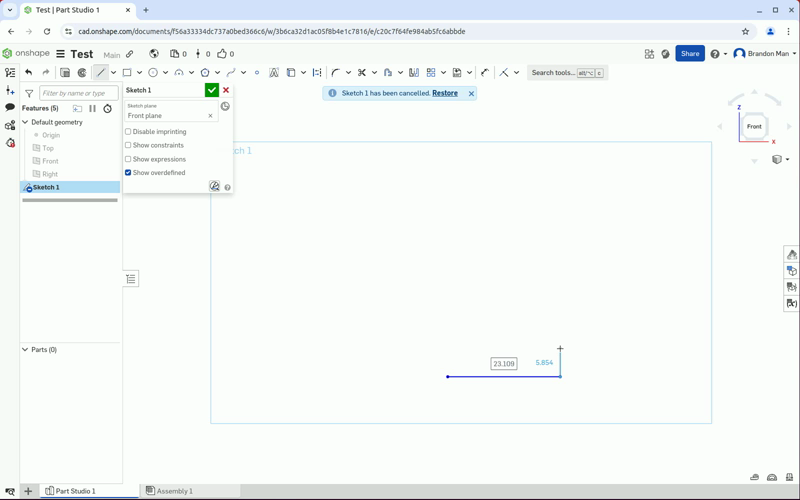
click(560, 348)
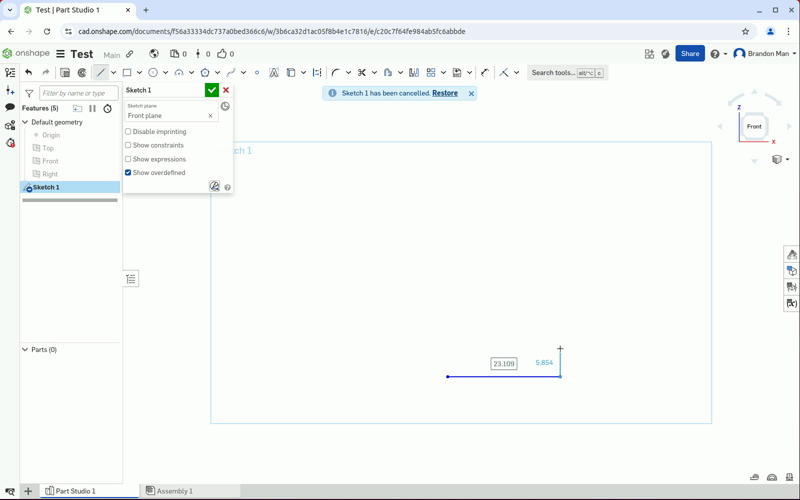
key_up(shift)
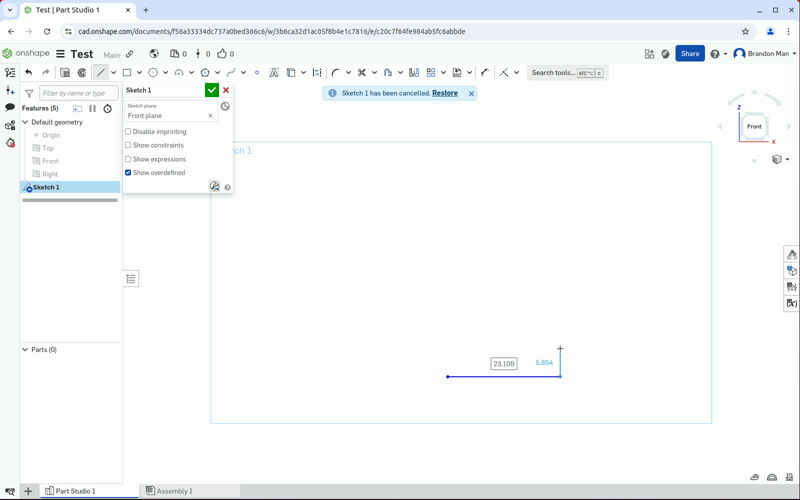
key_down(shift)
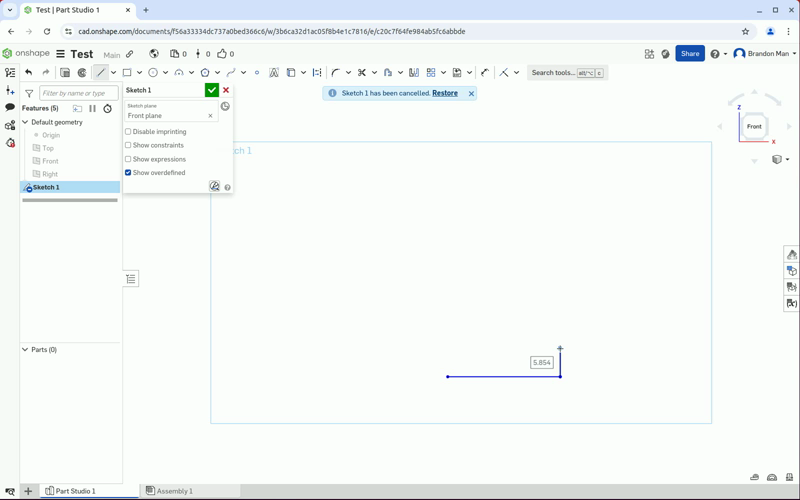
mouse_move(447, 348)
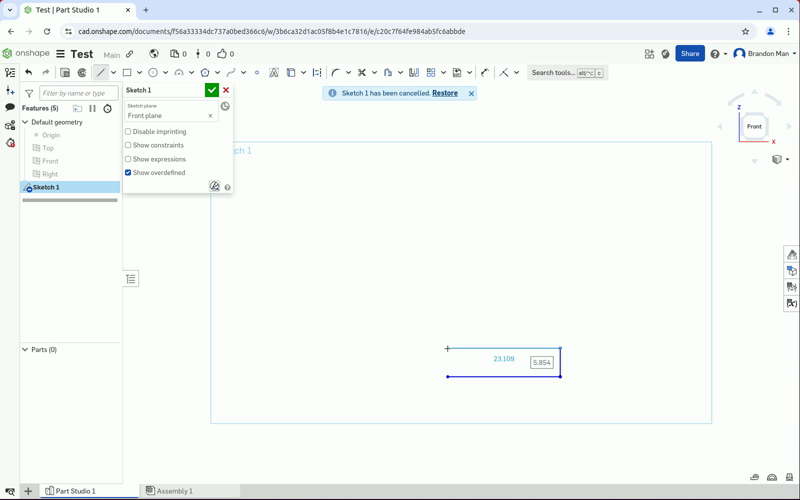
click(447, 348)
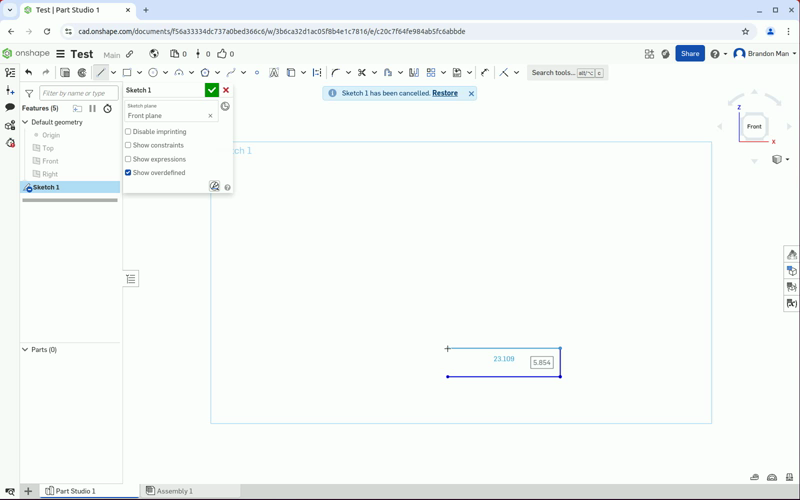
key_up(shift)
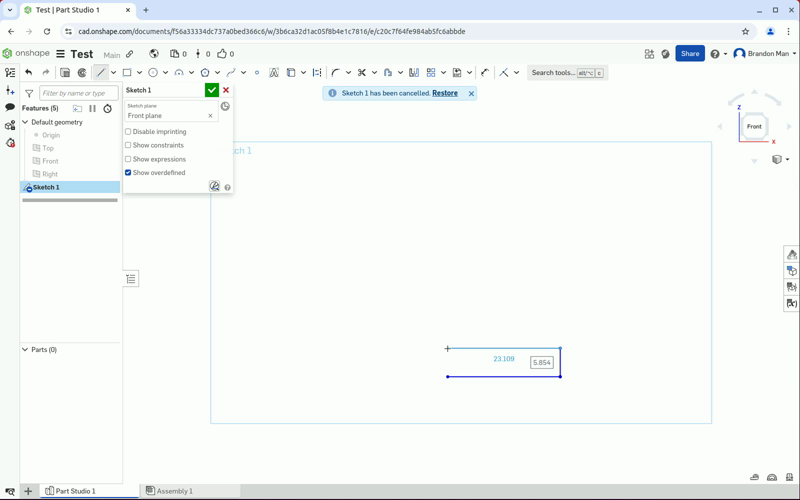
mouse_move(477, 348)
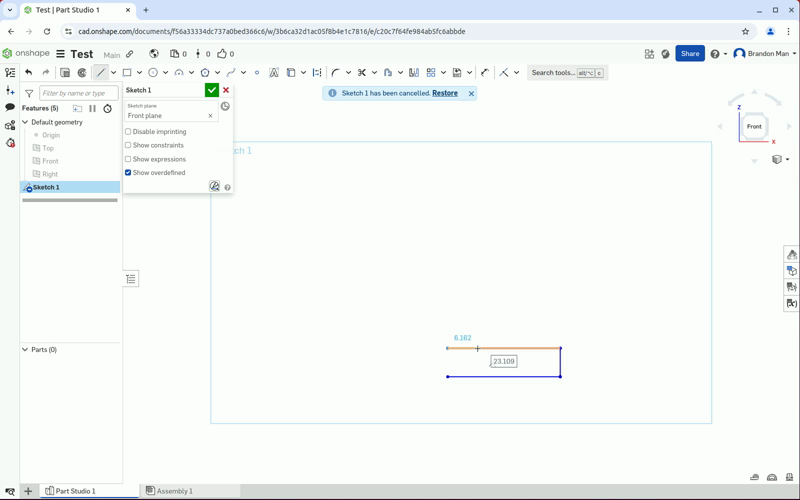
key_down(shift)
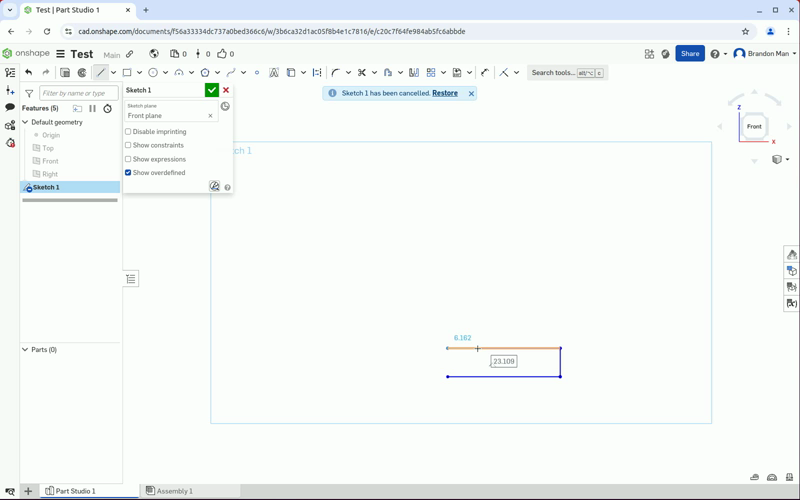
mouse_move(447, 376)
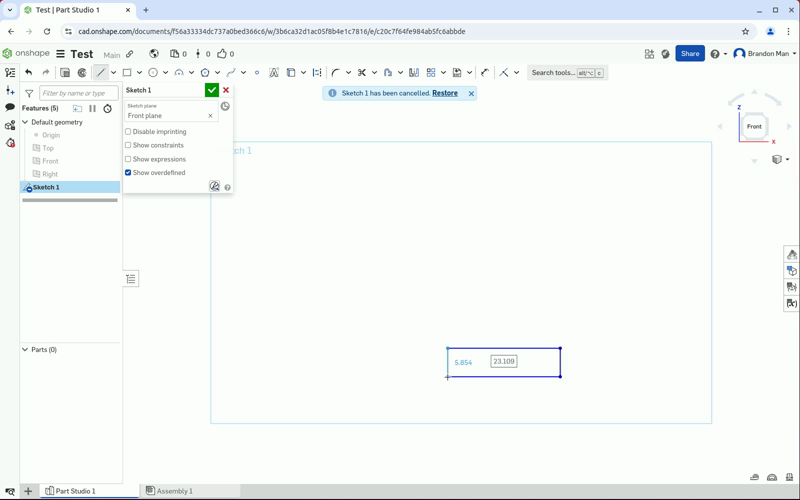
key_up(shift)
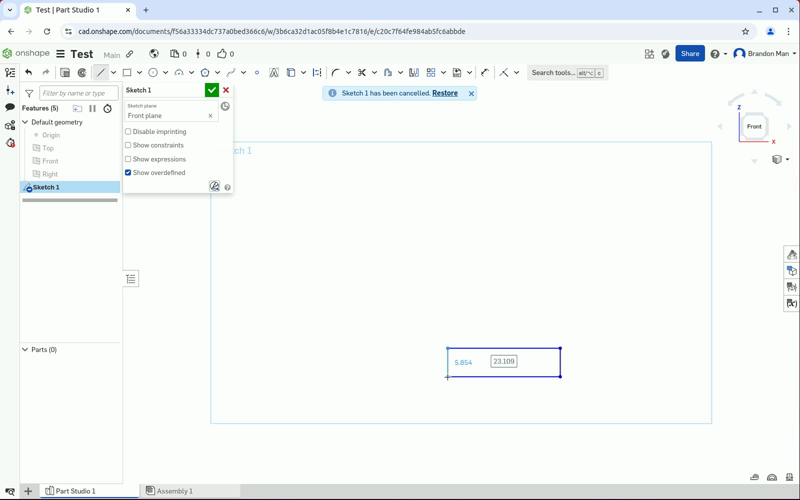
click(447, 376)
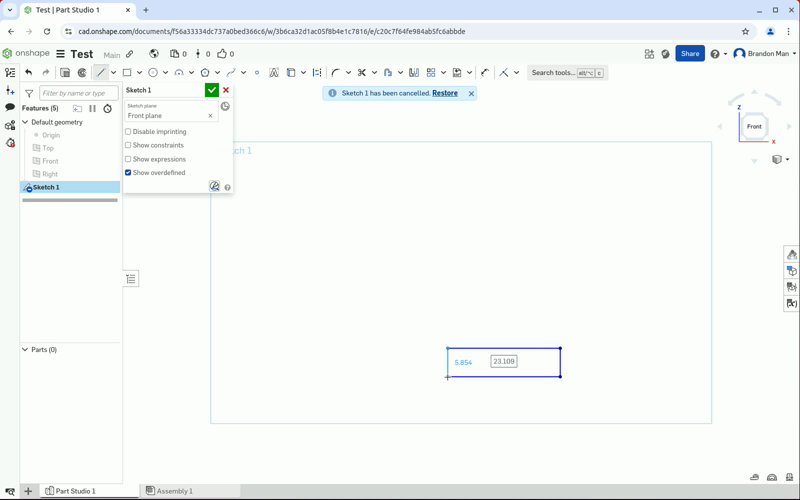
key(esc)
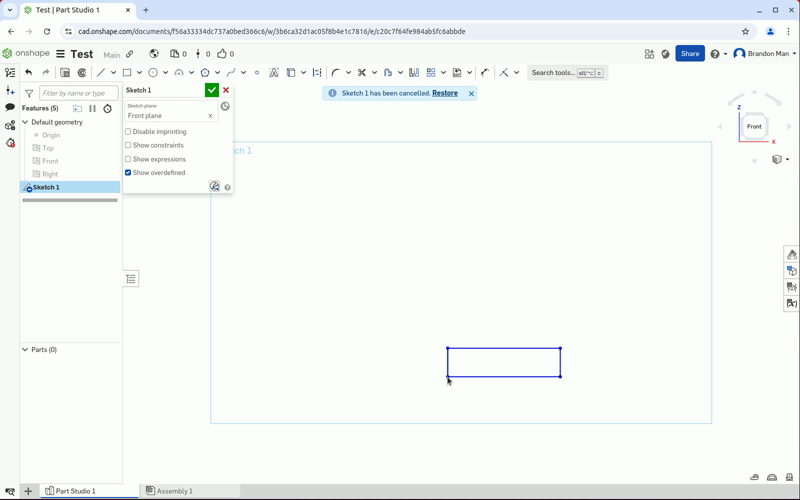
mouse_move(474, 362)
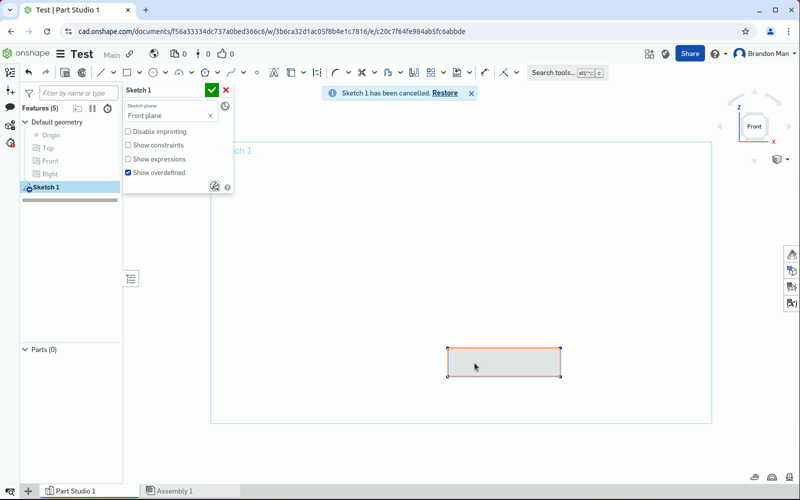
click(474, 362)
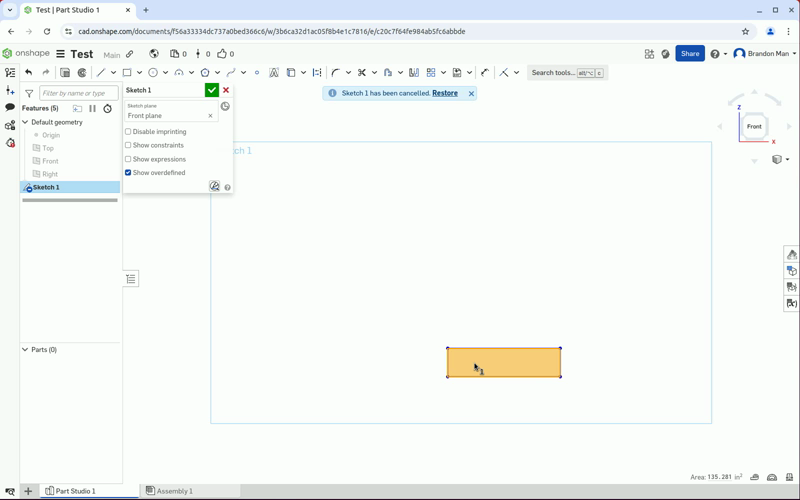
mouse_move(73, 352)
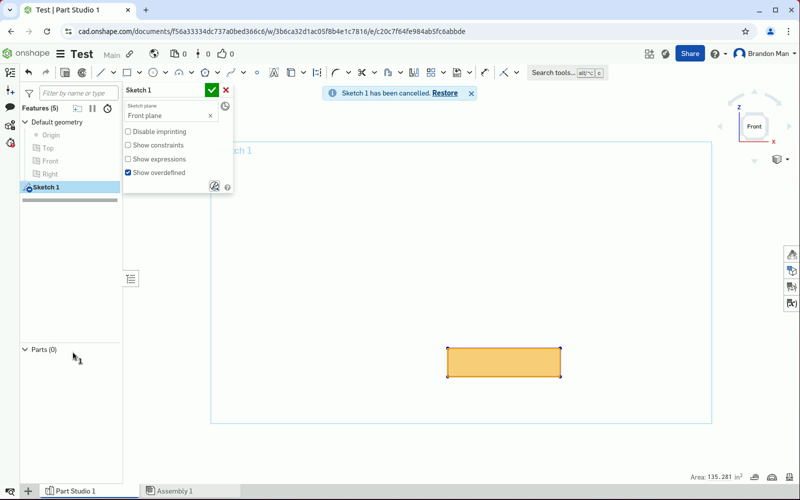
key(shift+y)
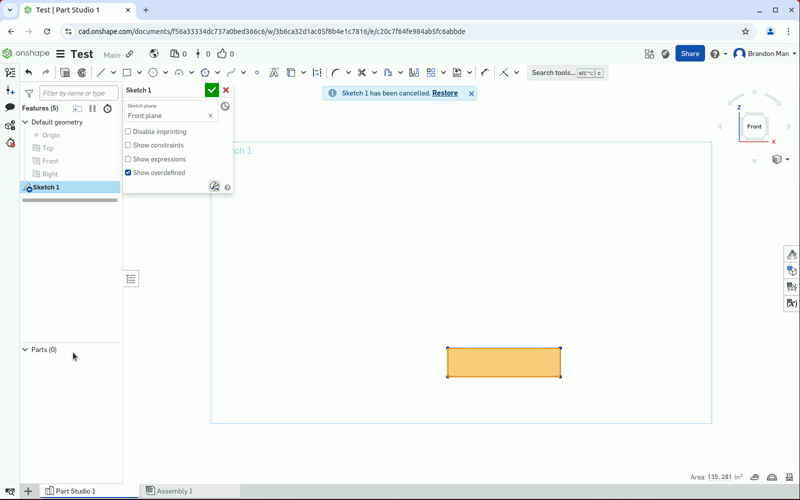
key(shift+e)
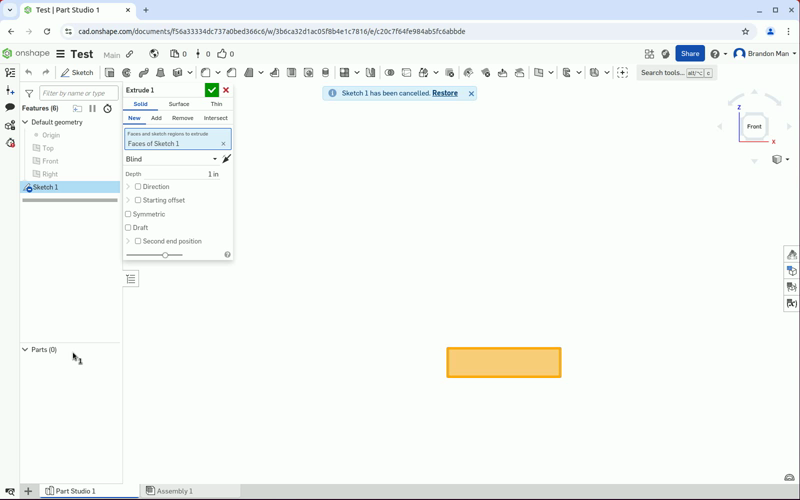
mouse_move(143, 106)
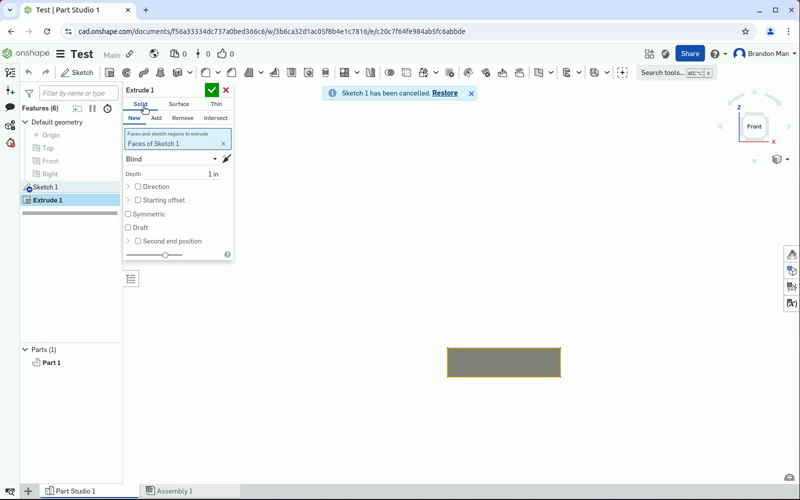
click(143, 106)
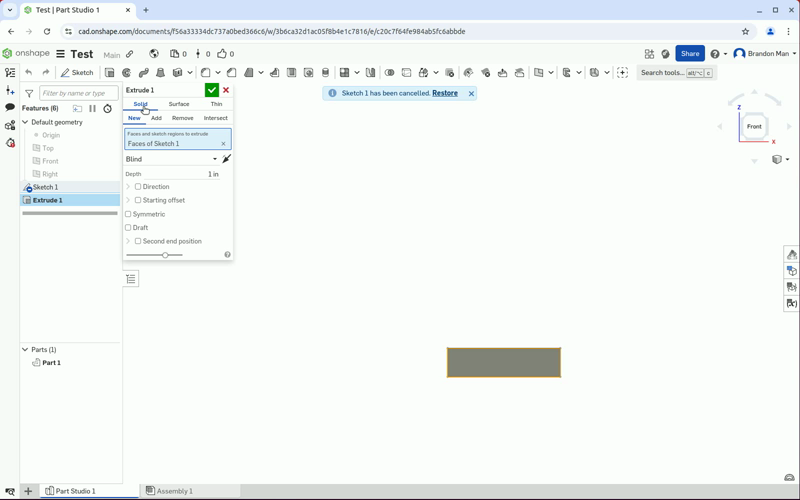
mouse_move(137, 120)
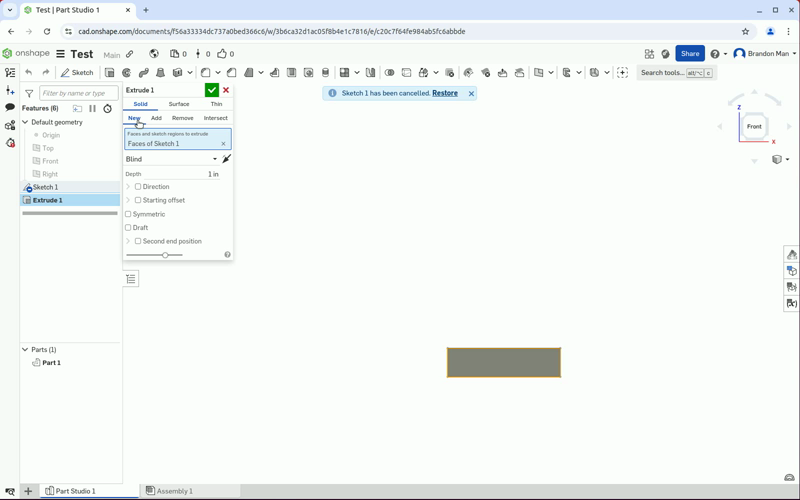
click(137, 120)
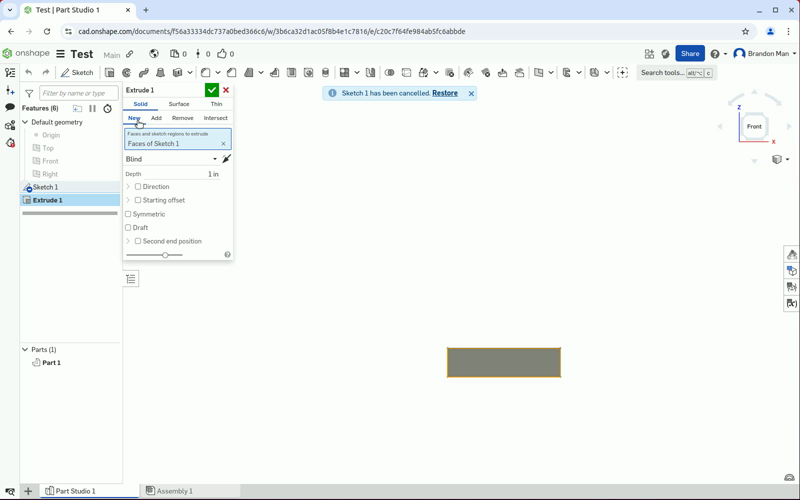
key(tab, 4)
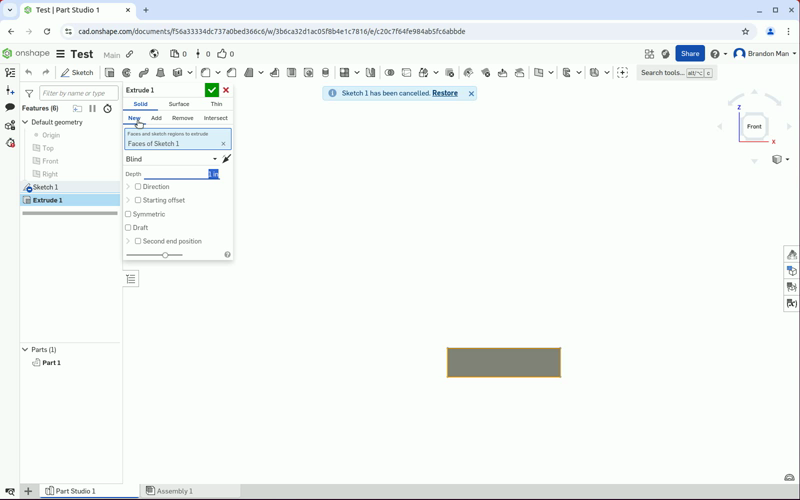
text(23.108)
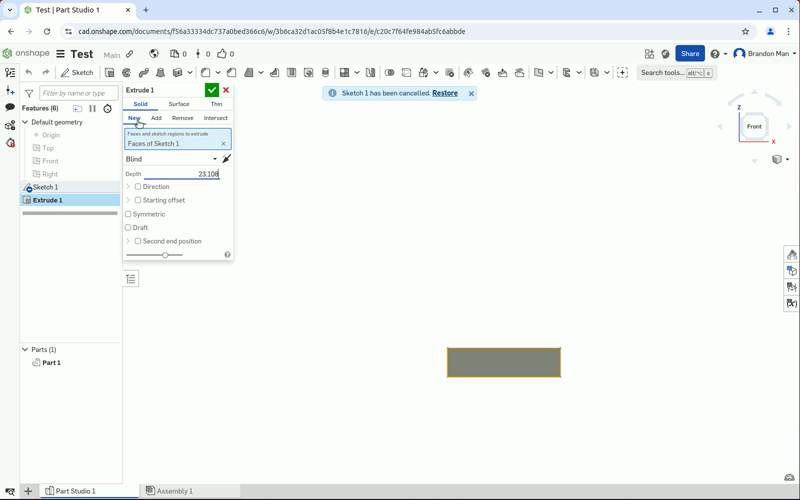
key(enter)
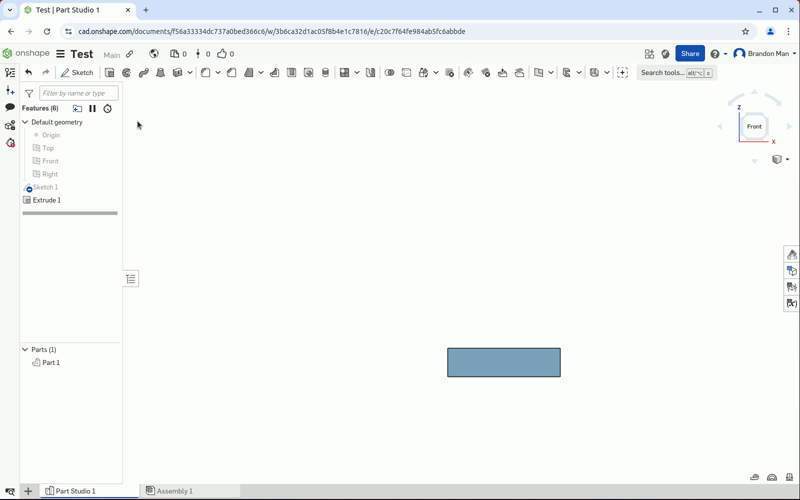
key(shift+h)
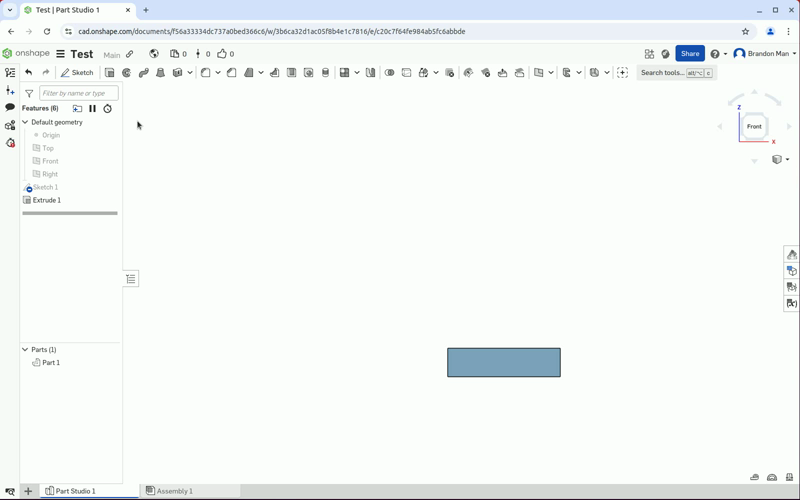
key(shift+h)
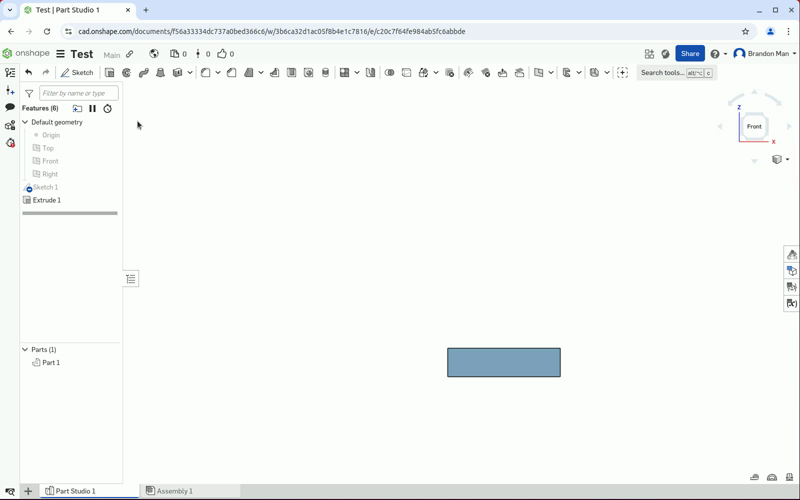
mouse_move(73, 189)
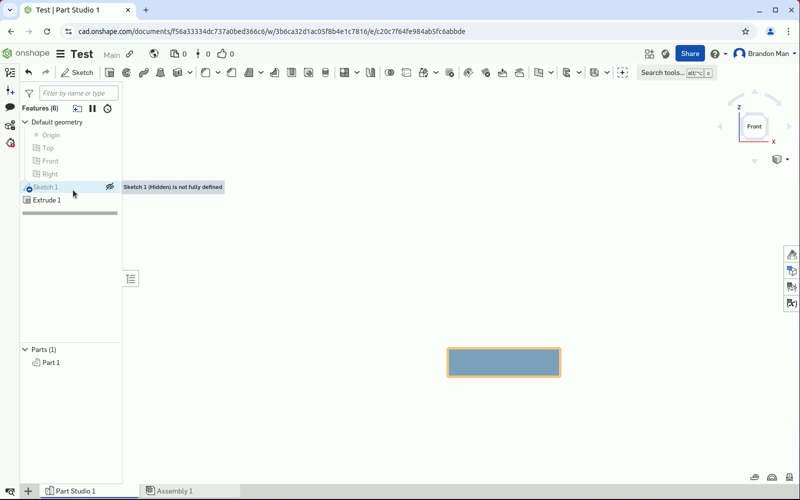
click(73, 189)
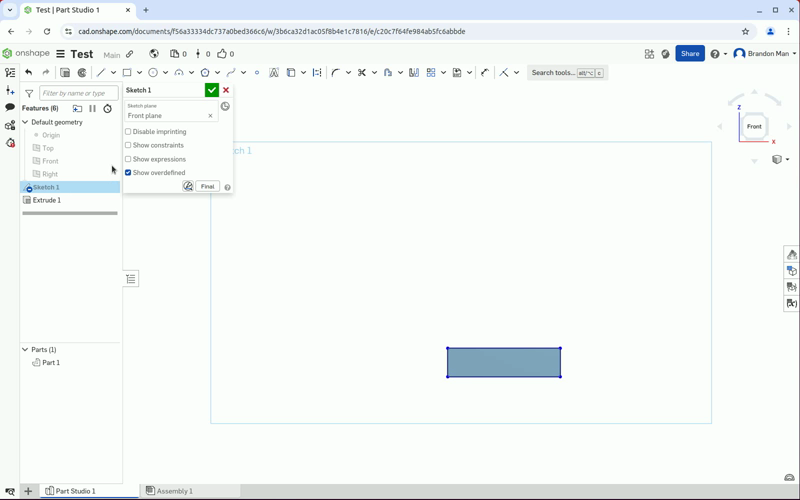
mouse_move(229, 92)
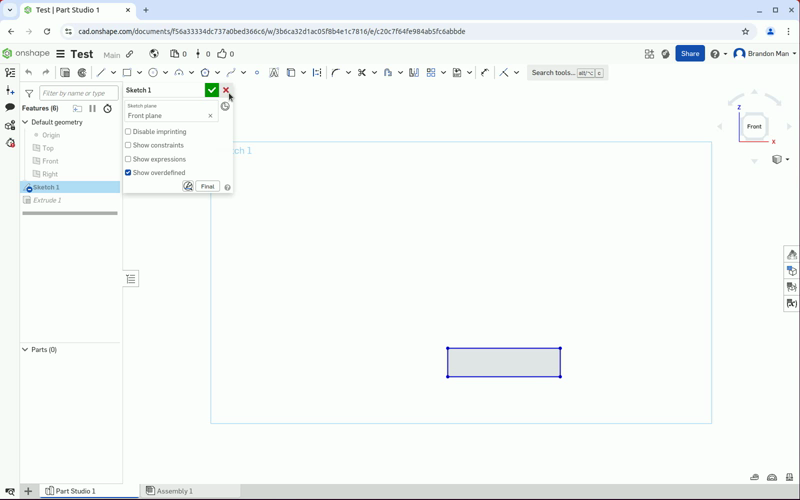
click(229, 92)
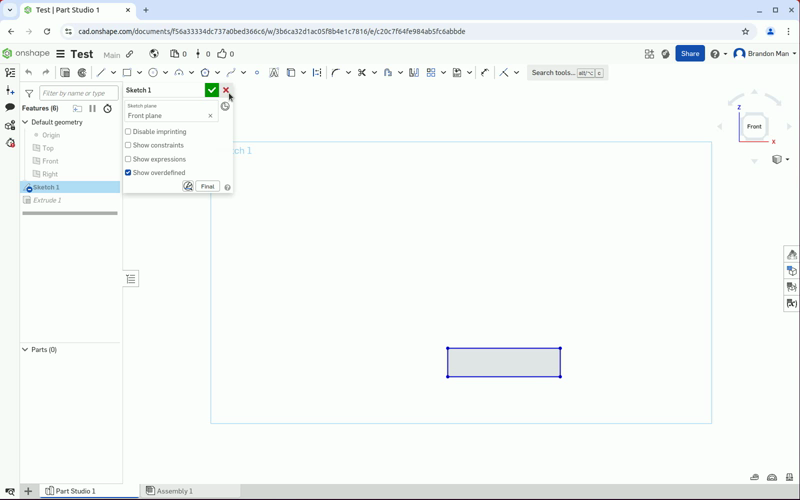
key(shift+s)
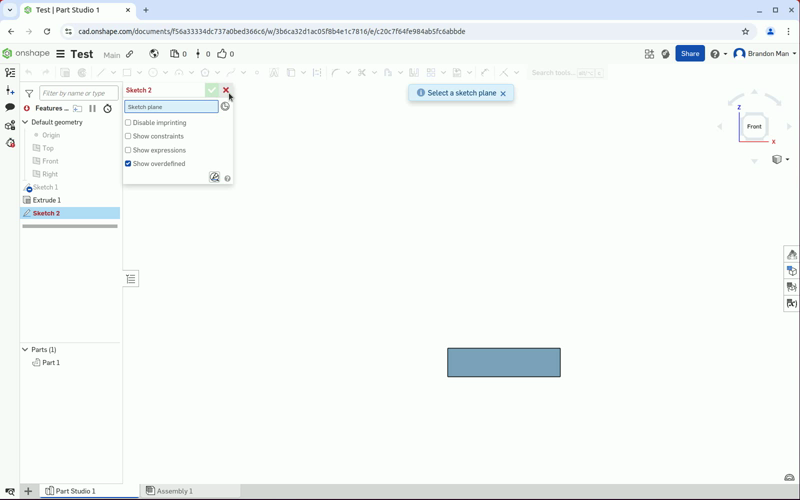
mouse_move(73, 163)
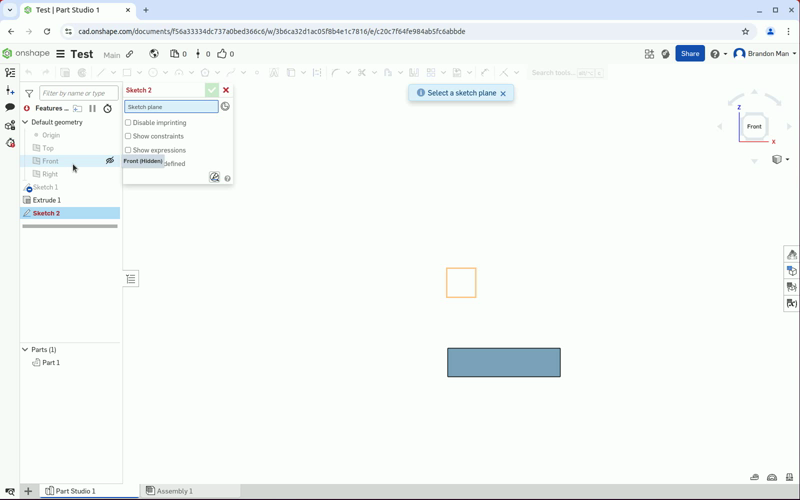
click(73, 163)
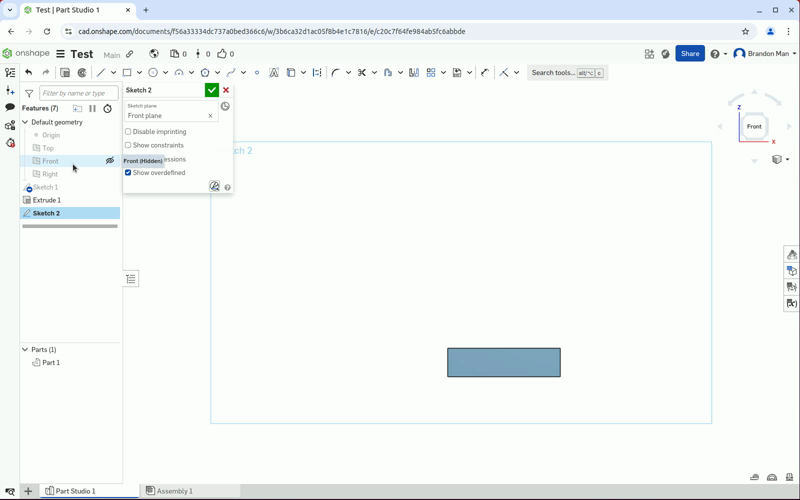
mouse_move(73, 352)
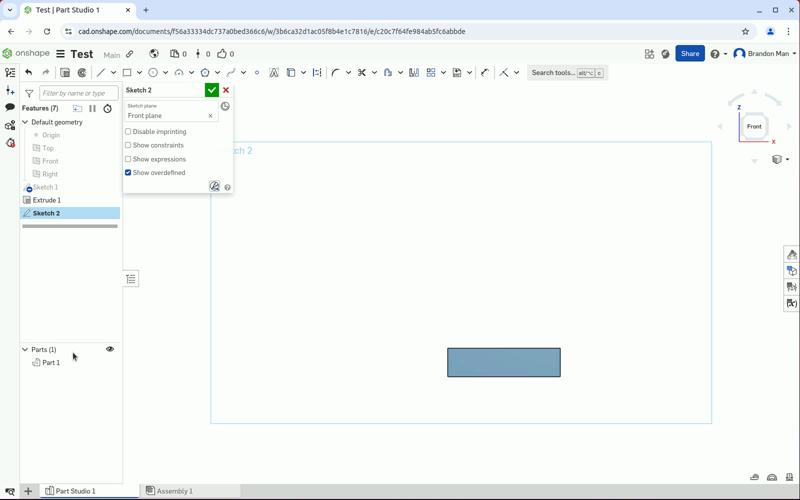
key(y)
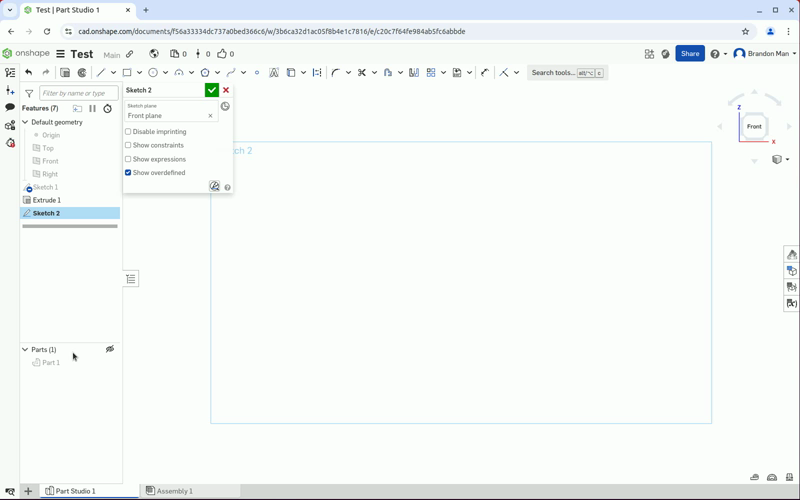
key(l)
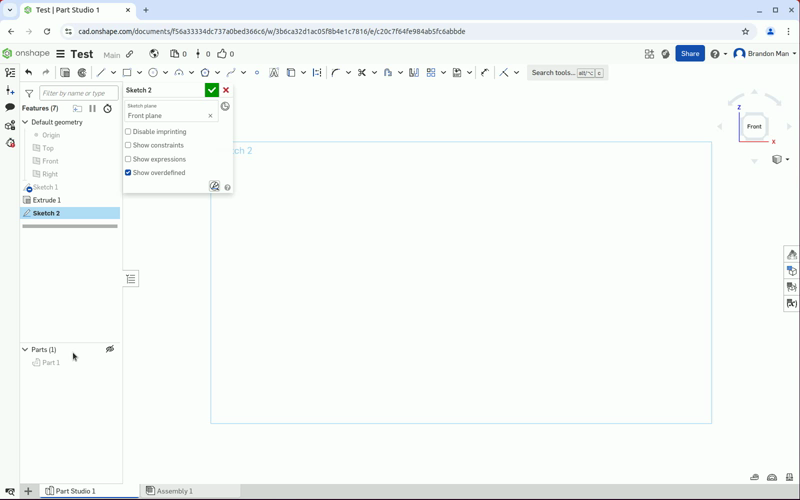
key_down(shift)
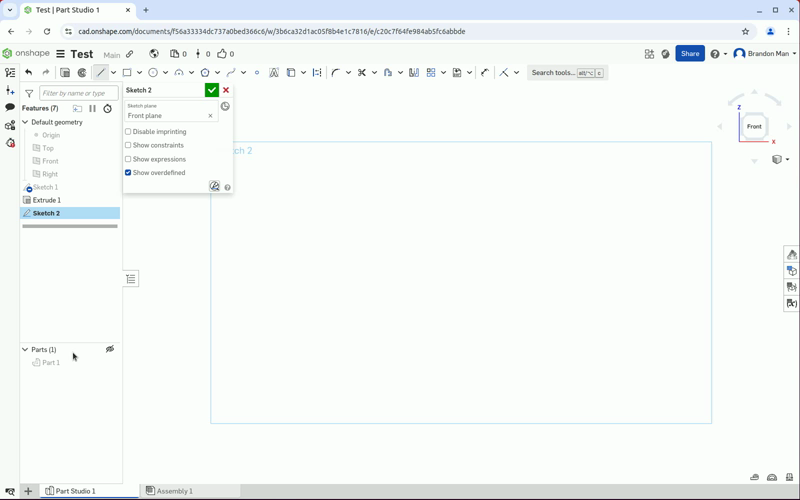
mouse_move(447, 376)
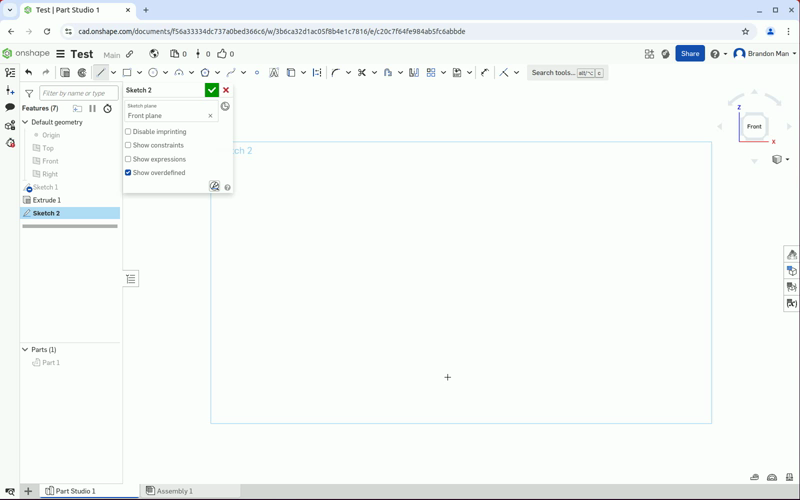
click(447, 376)
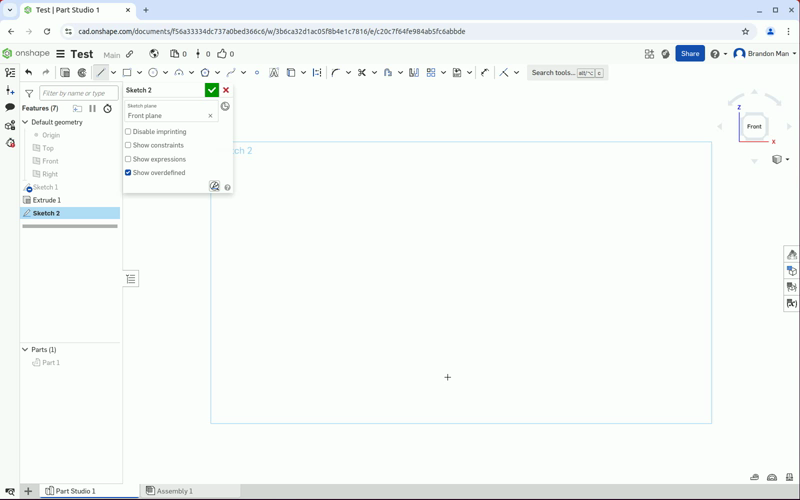
key_up(shift)
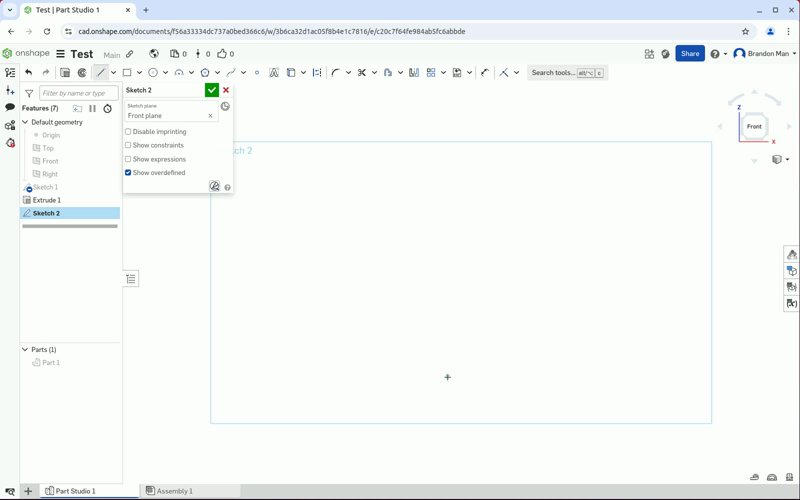
key_down(shift)
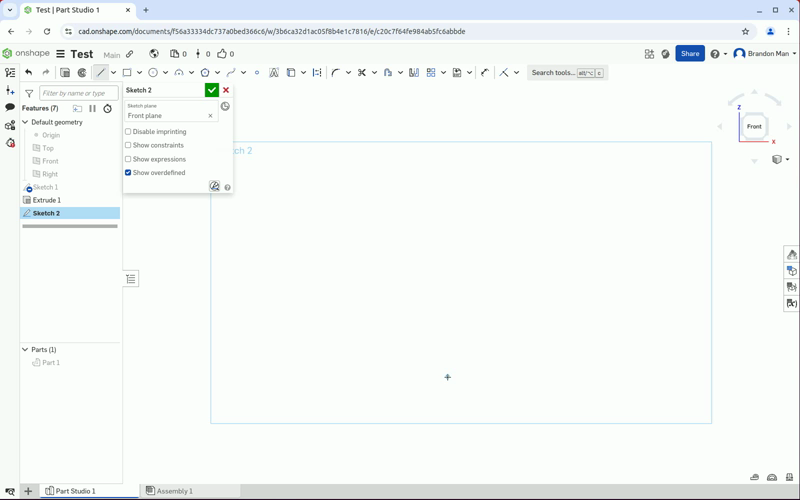
mouse_move(560, 376)
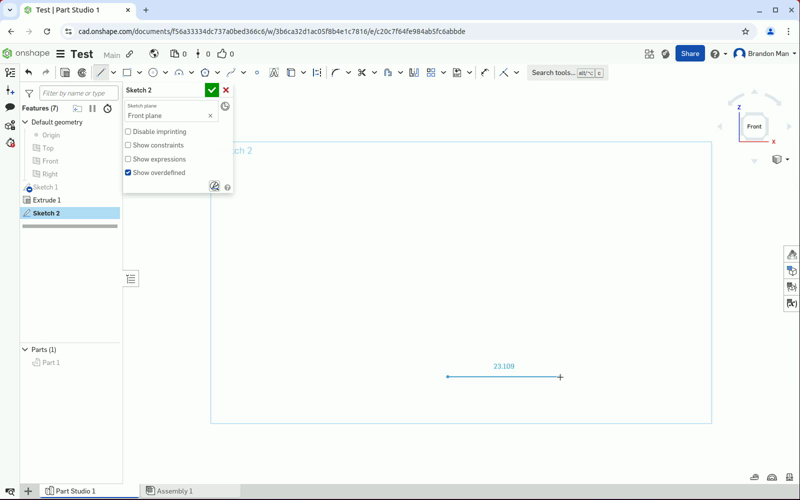
click(560, 376)
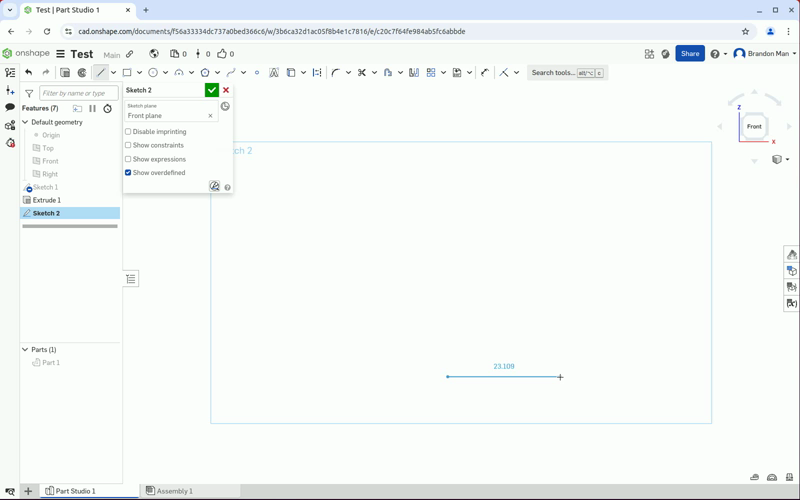
key_up(shift)
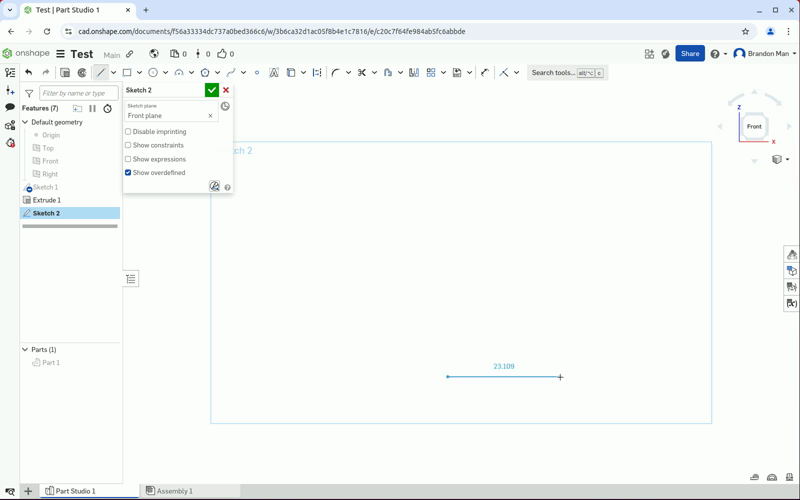
key_down(shift)
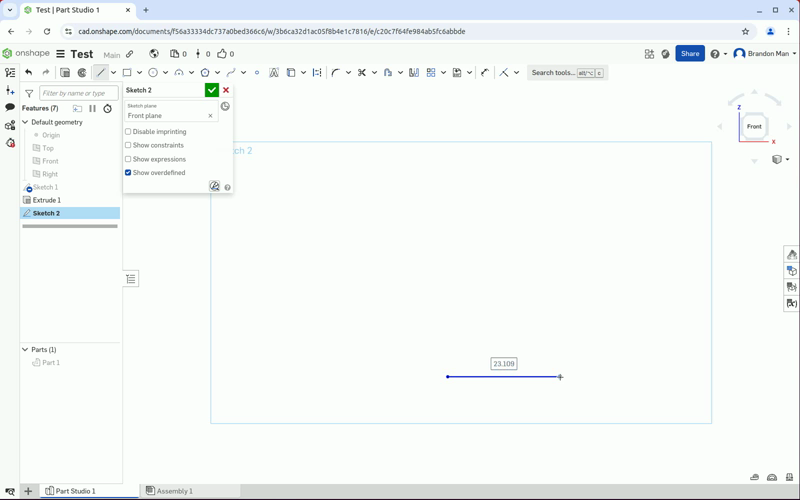
mouse_move(589, 376)
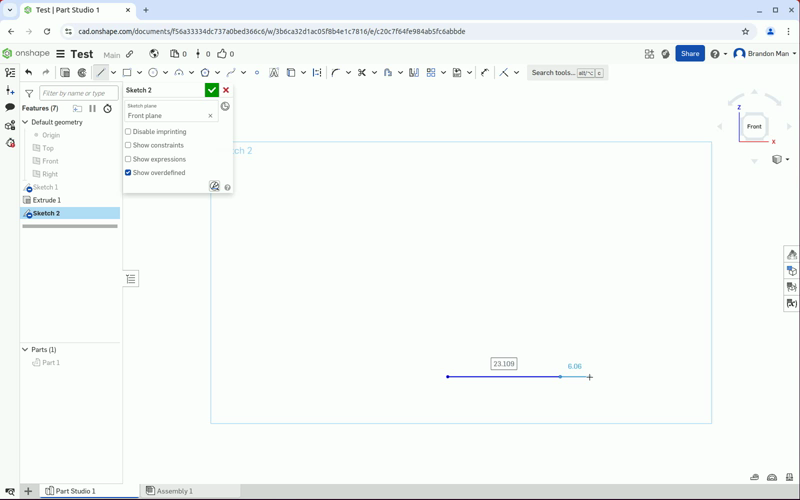
mouse_move(560, 348)
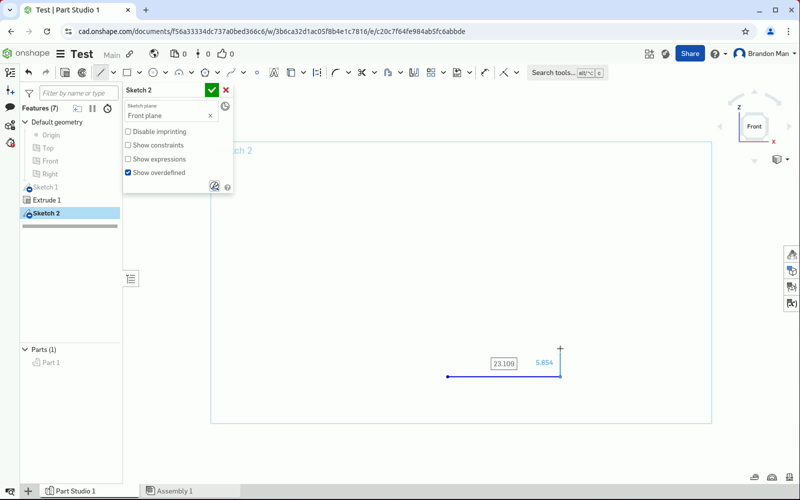
click(560, 348)
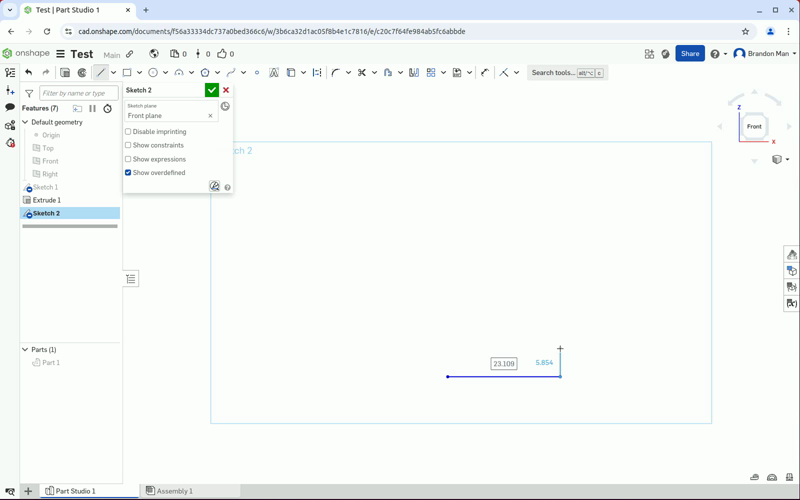
key_up(shift)
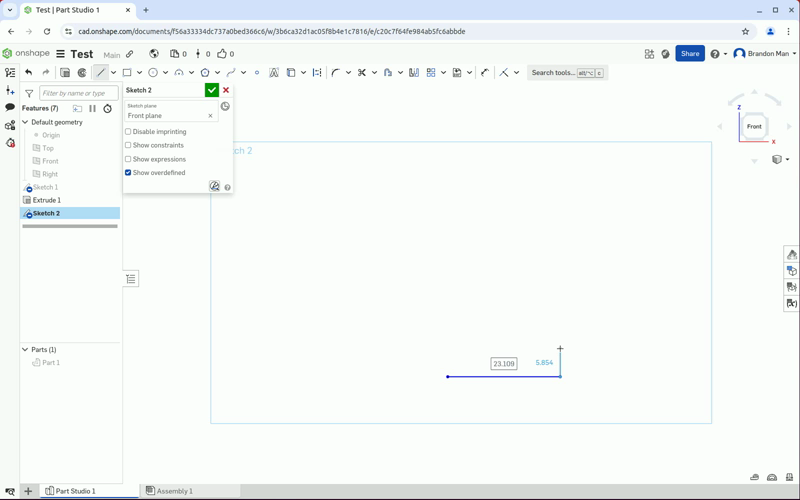
key_down(shift)
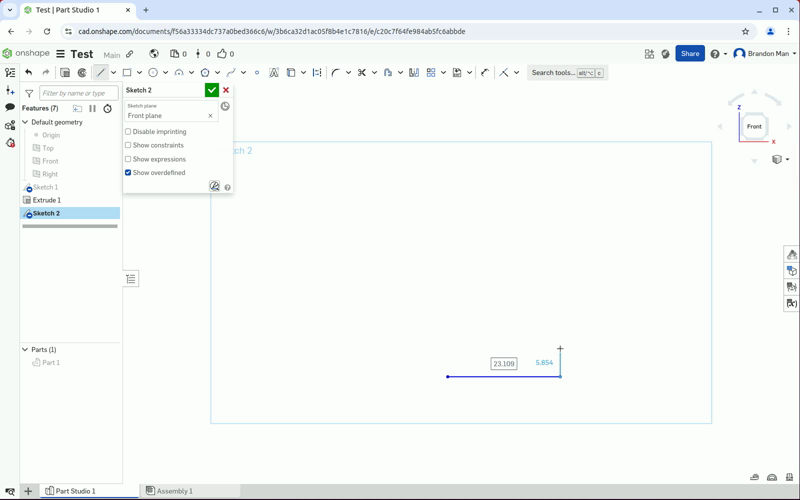
mouse_move(447, 348)
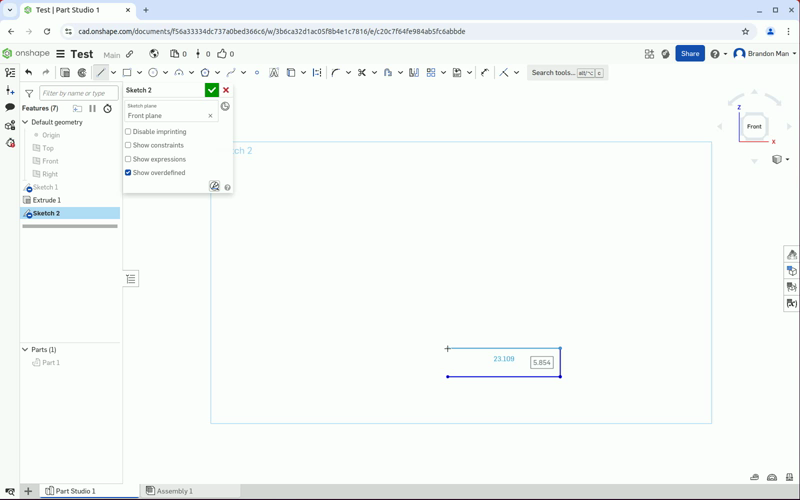
click(447, 348)
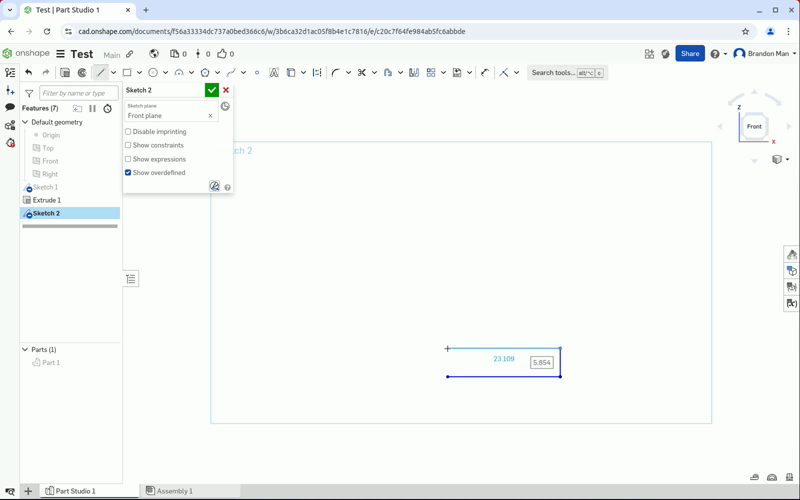
key_up(shift)
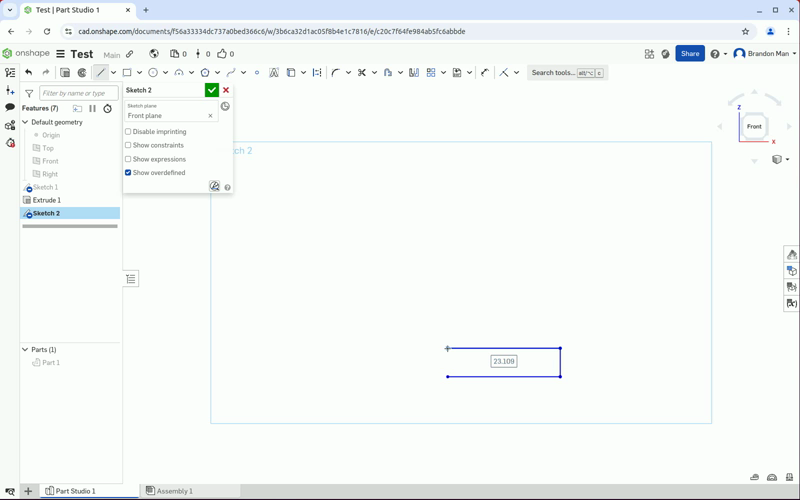
mouse_move(477, 348)
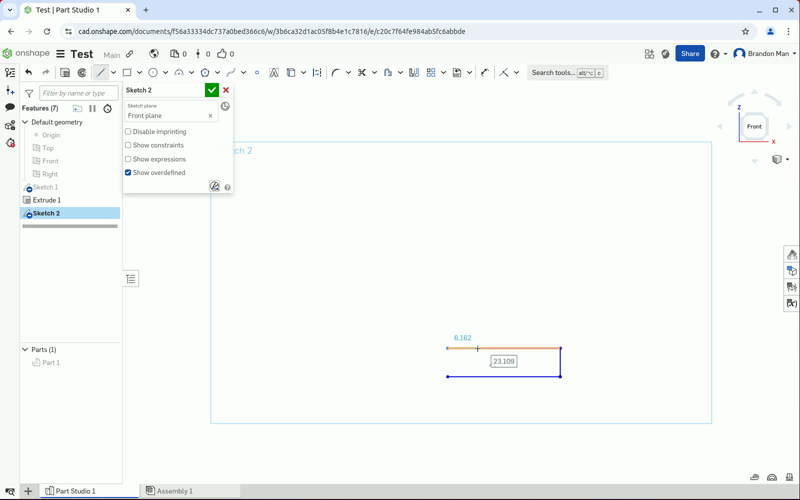
key_down(shift)
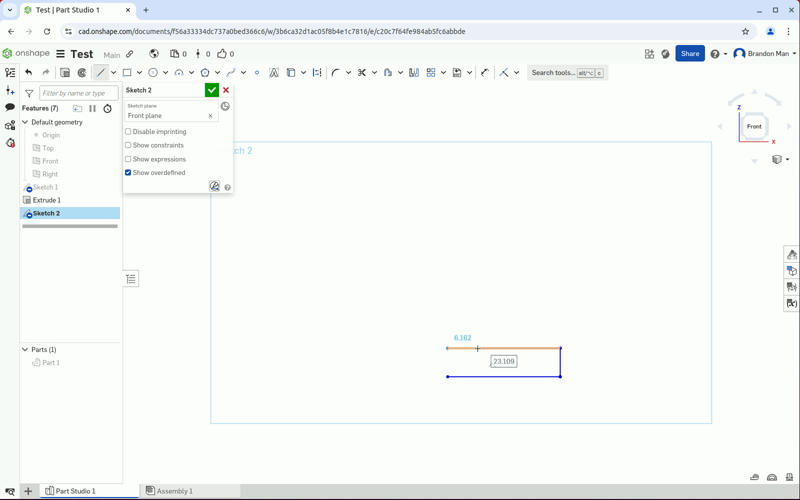
mouse_move(447, 376)
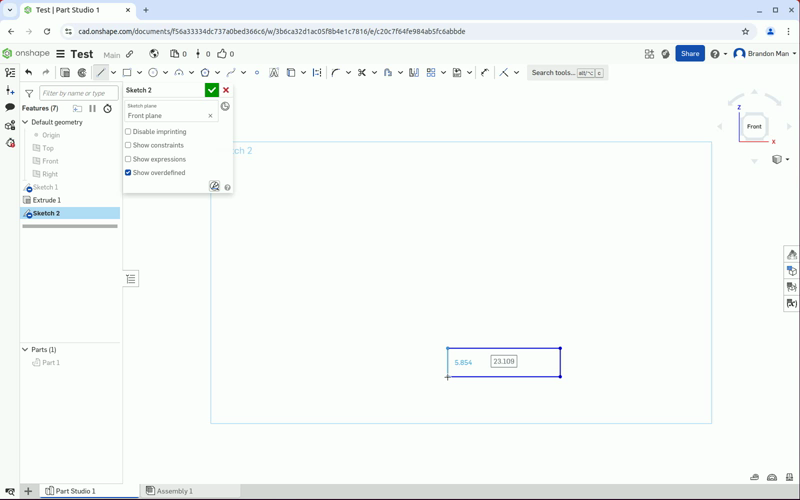
key_up(shift)
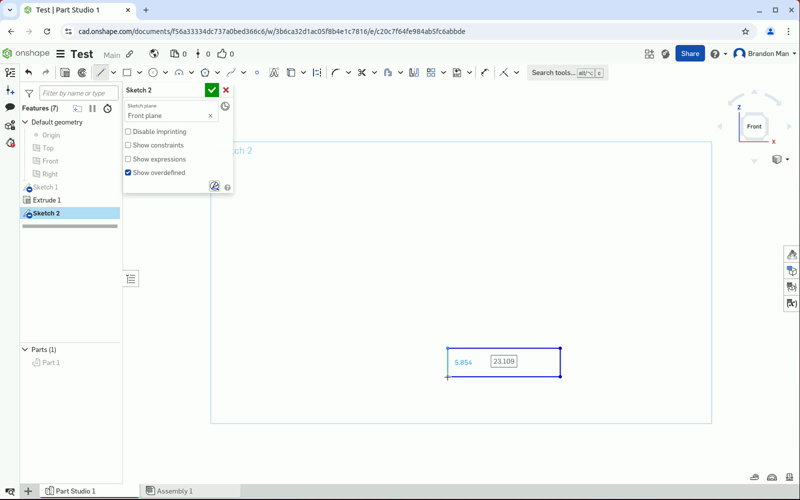
click(447, 376)
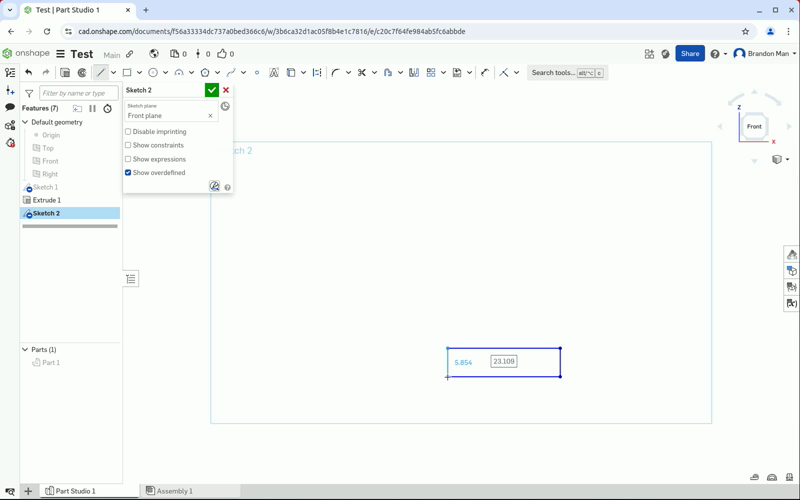
key(esc)
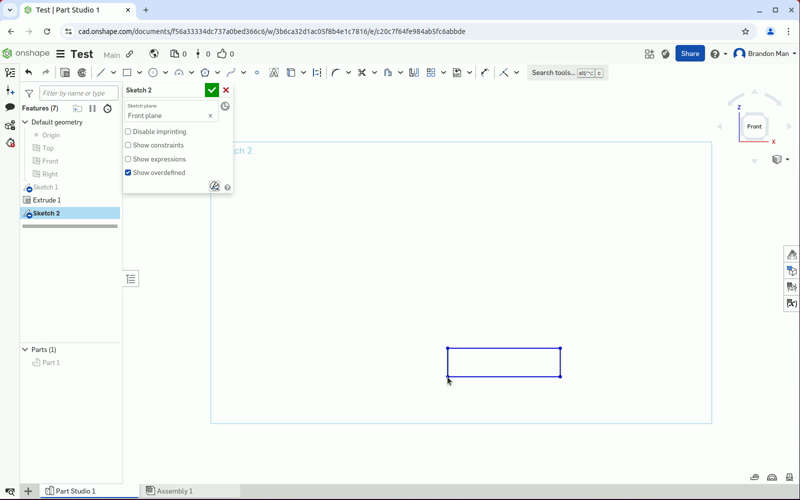
mouse_move(523, 369)
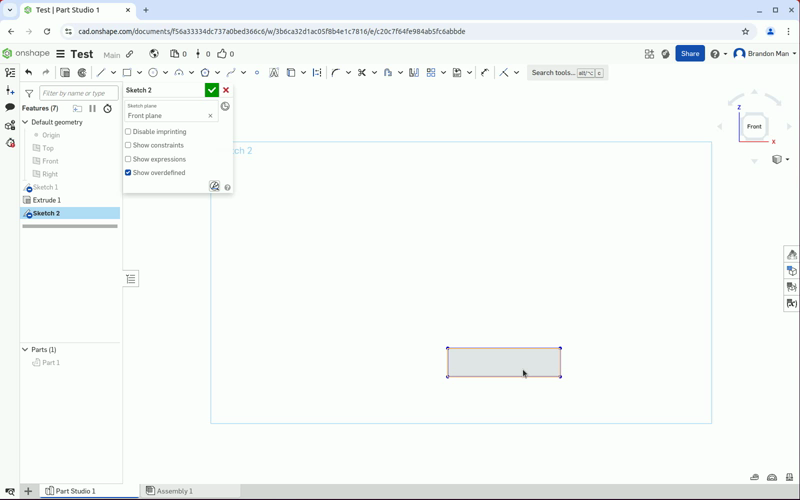
click(523, 369)
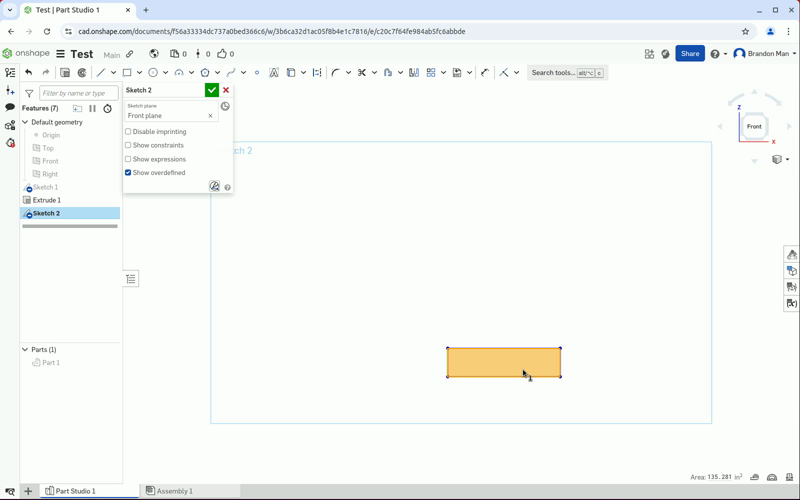
mouse_move(73, 352)
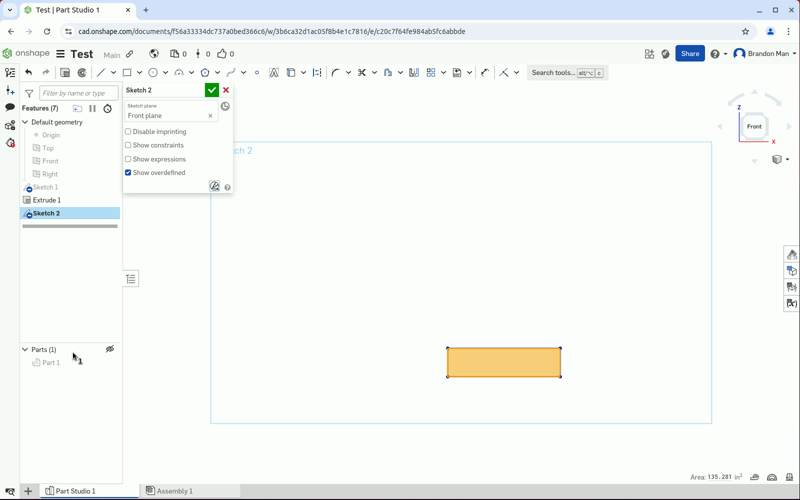
key(shift+y)
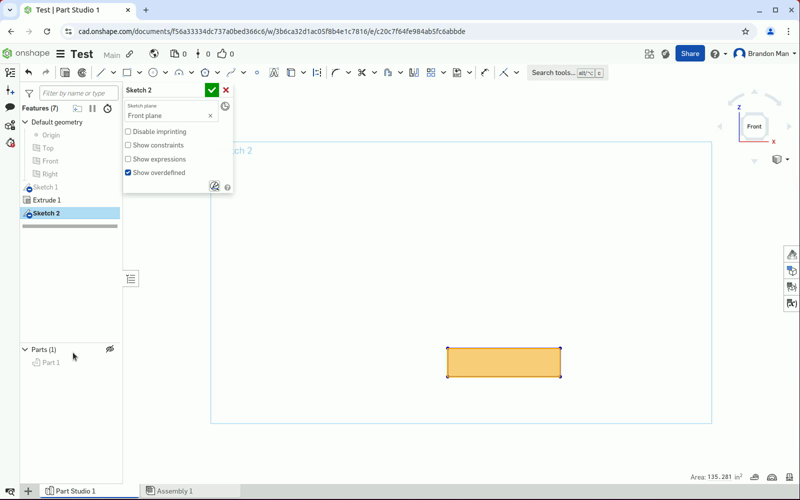
key(shift+e)
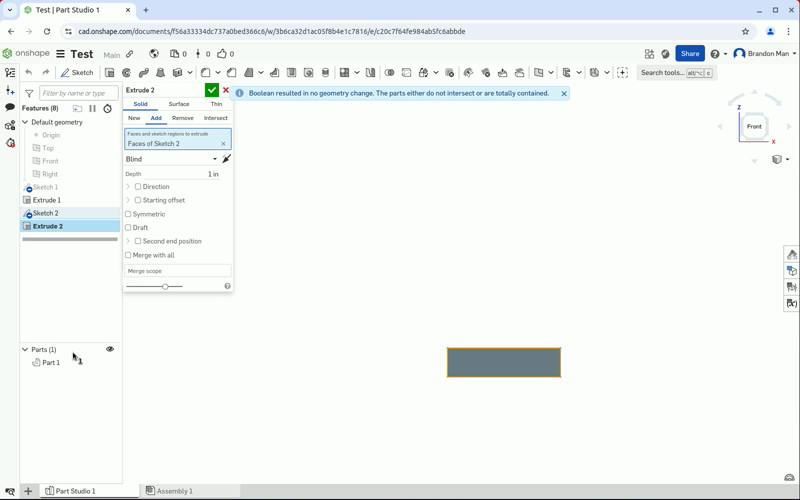
mouse_move(143, 106)
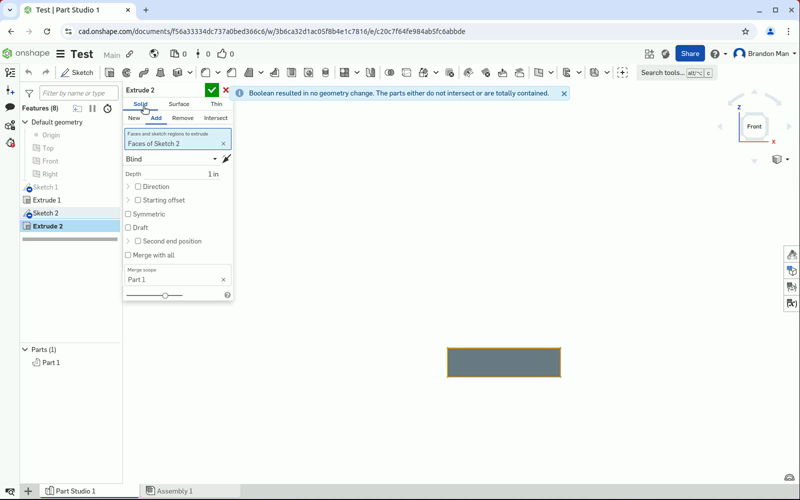
click(143, 106)
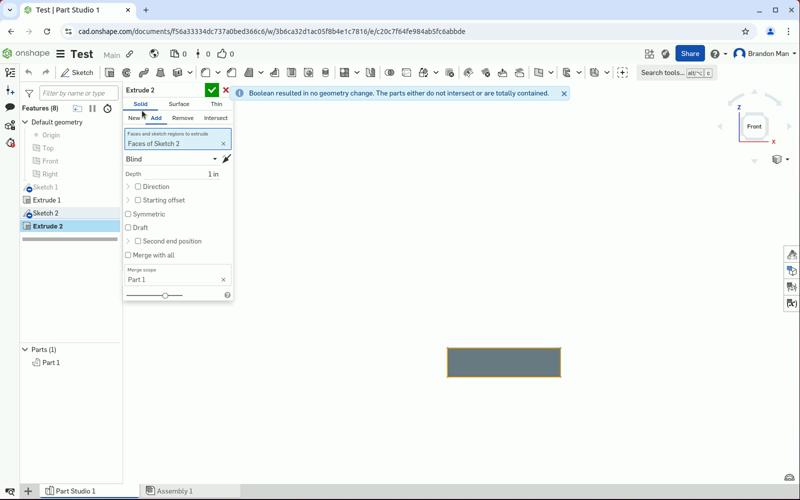
mouse_move(137, 120)
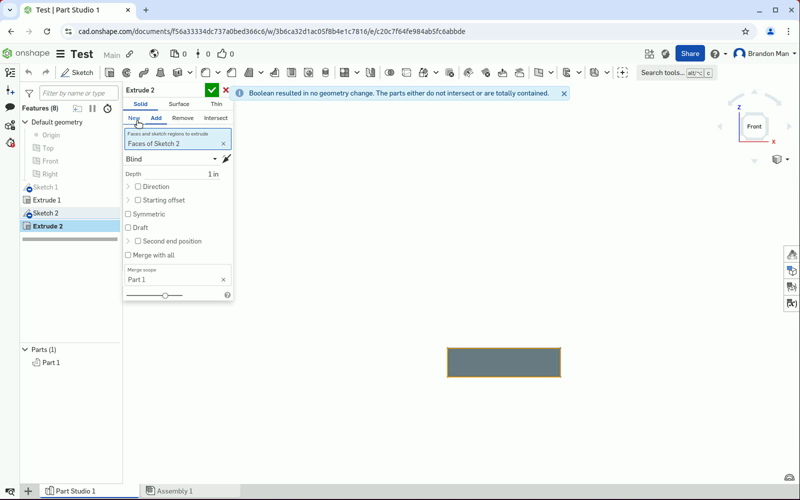
click(137, 120)
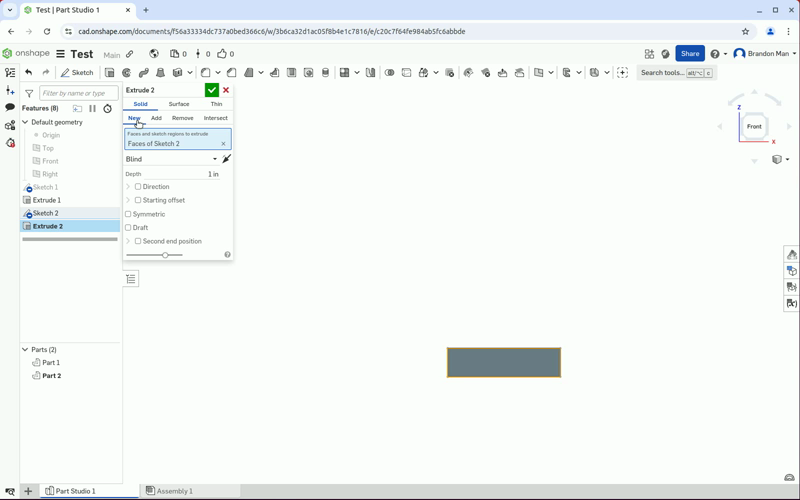
key(tab, 4)
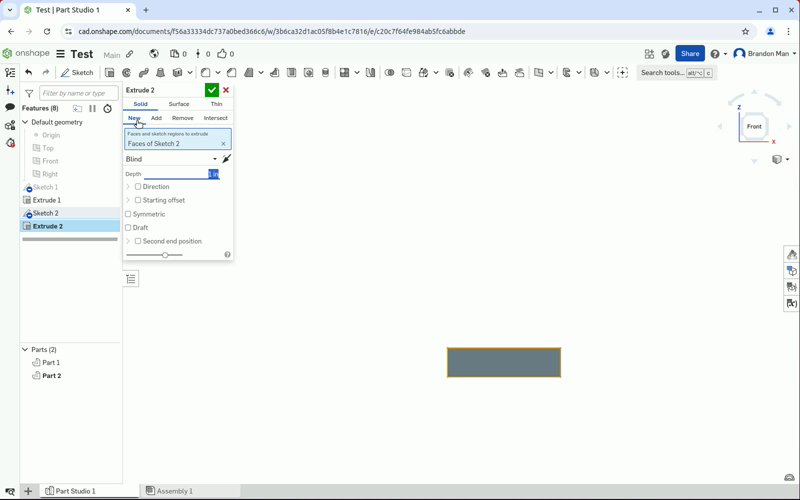
text(5.777)
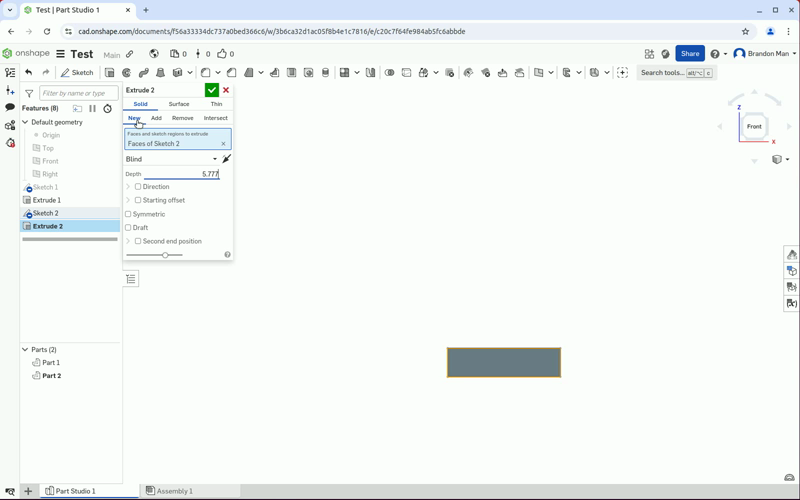
key(enter)
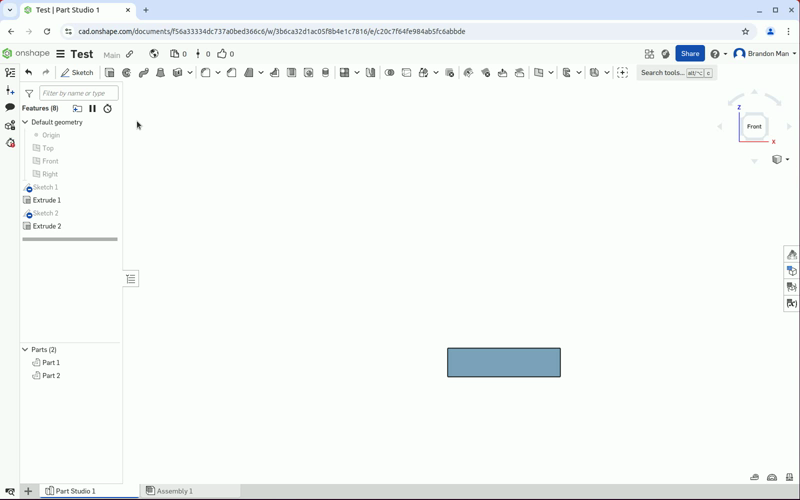
key(shift+h)
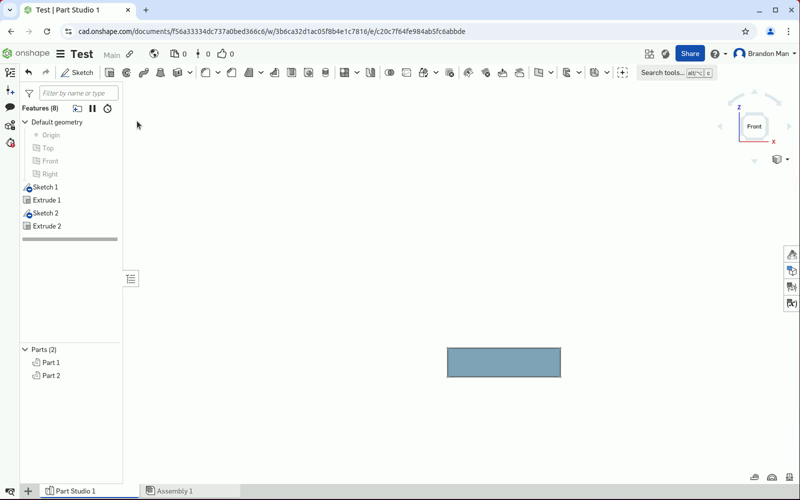
key(shift+h)
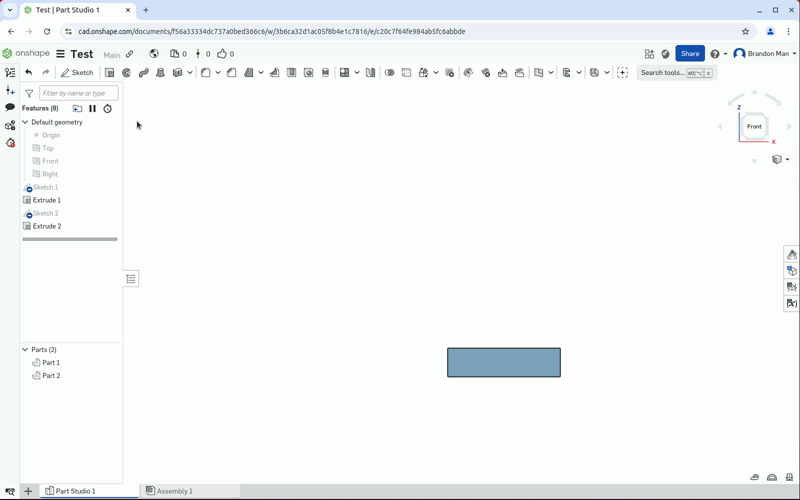
mouse_move(73, 189)
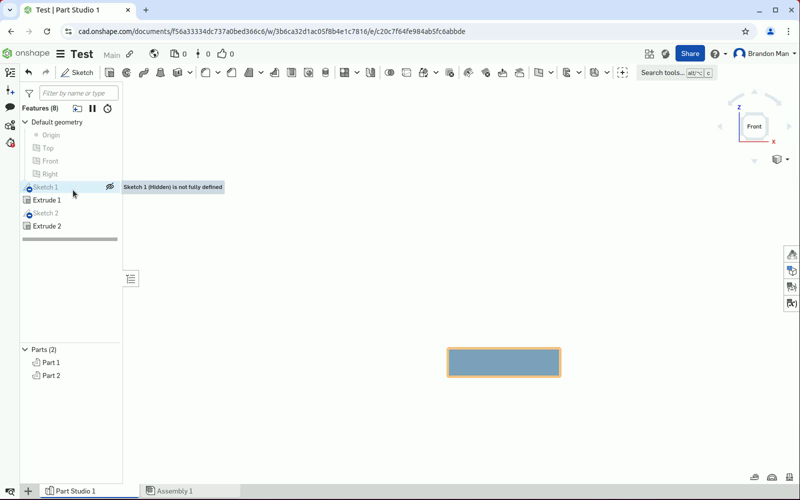
click(73, 189)
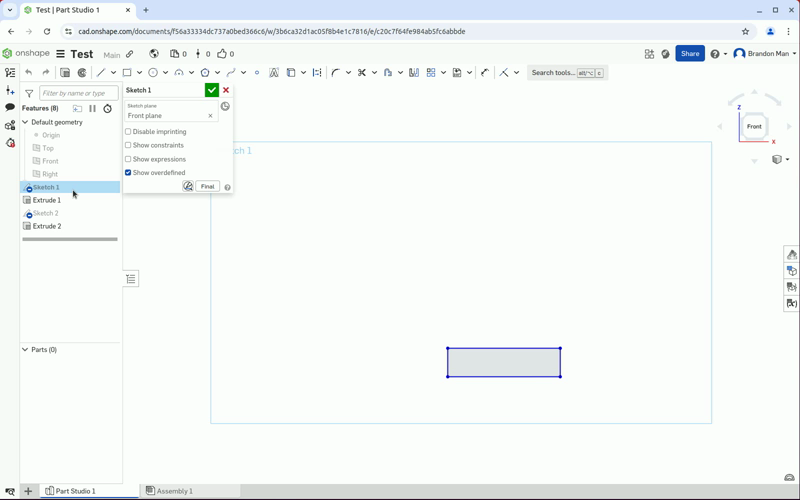
mouse_move(229, 92)
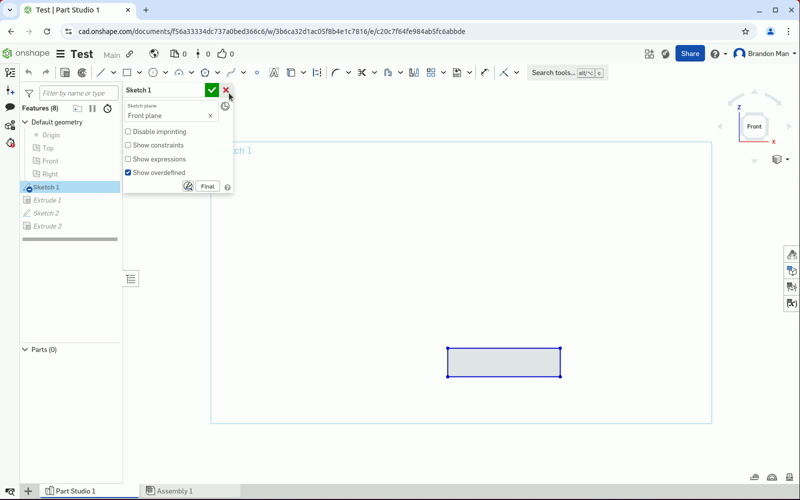
click(229, 92)
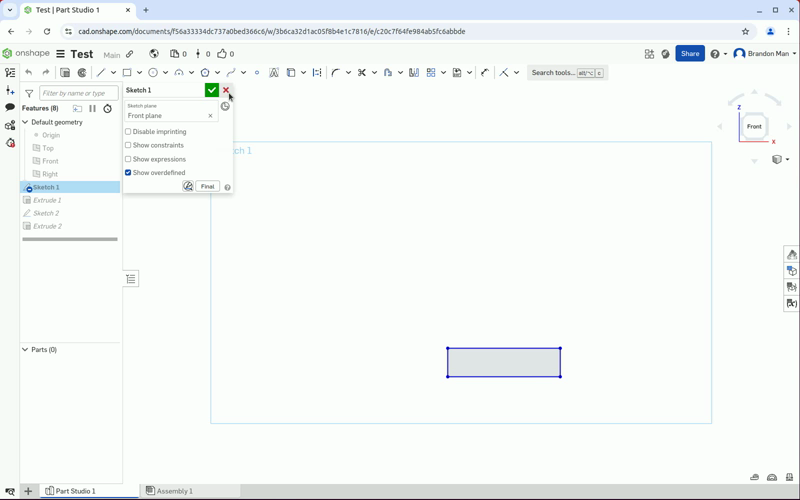
key(shift+s)
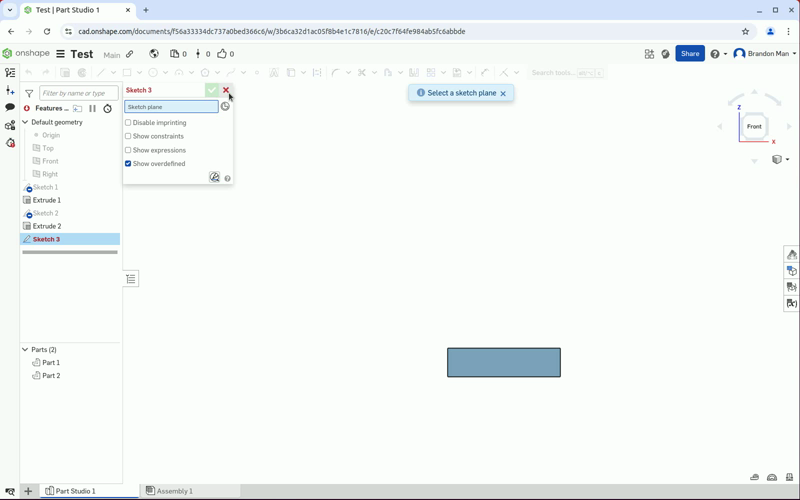
mouse_move(73, 163)
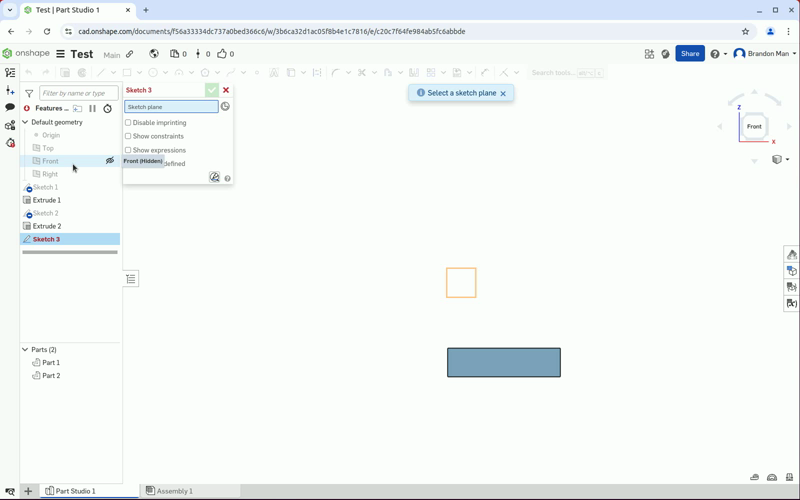
click(73, 163)
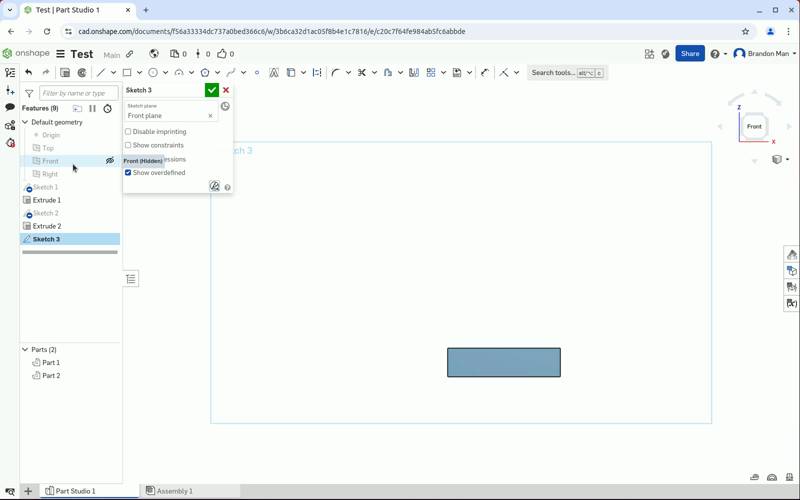
mouse_move(73, 352)
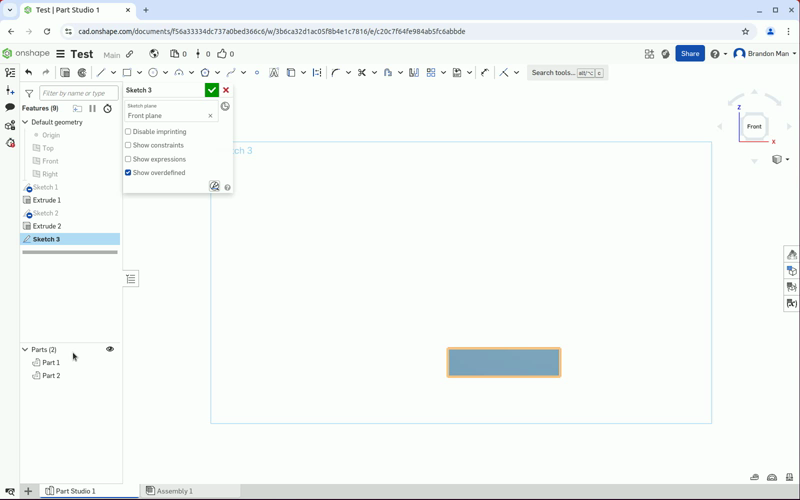
key(y)
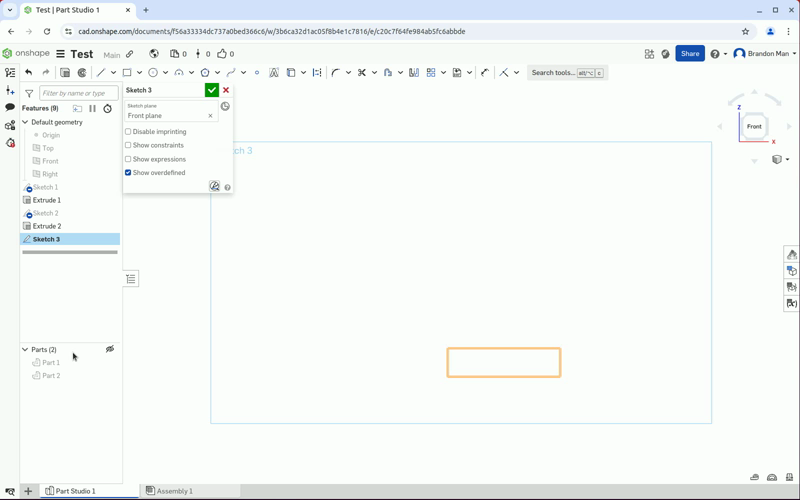
key(l)
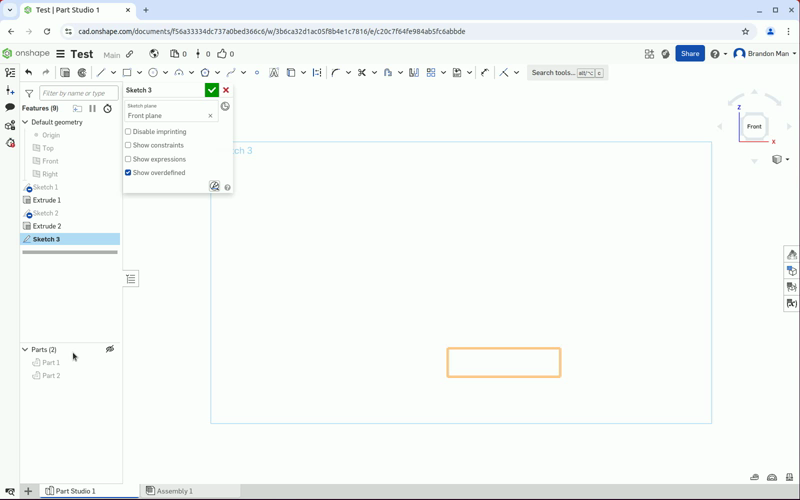
key_down(shift)
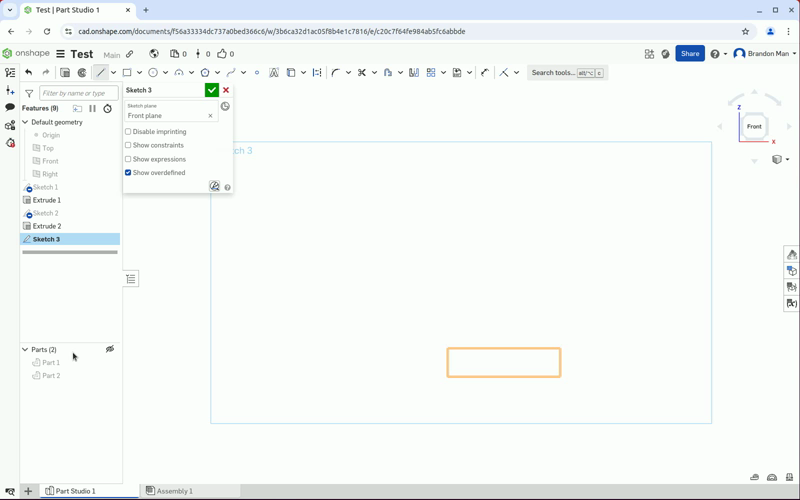
mouse_move(447, 348)
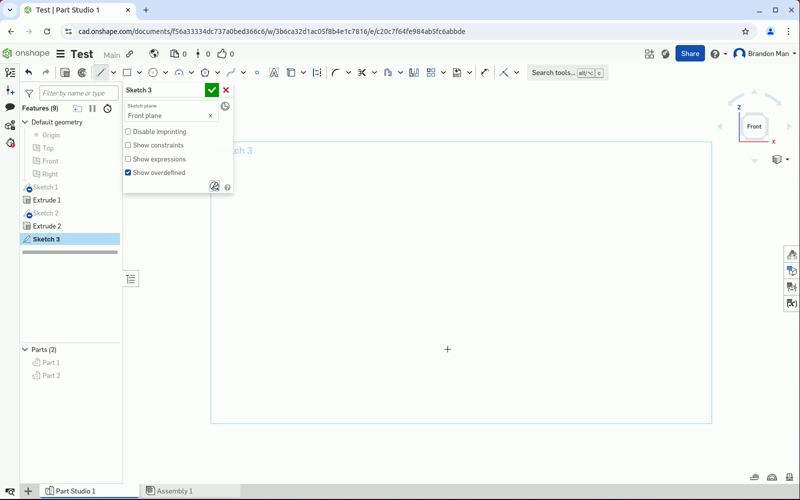
click(447, 348)
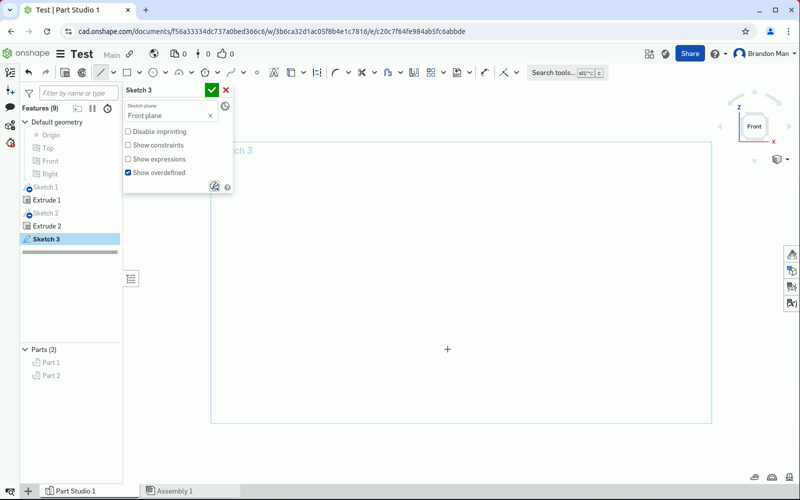
key_up(shift)
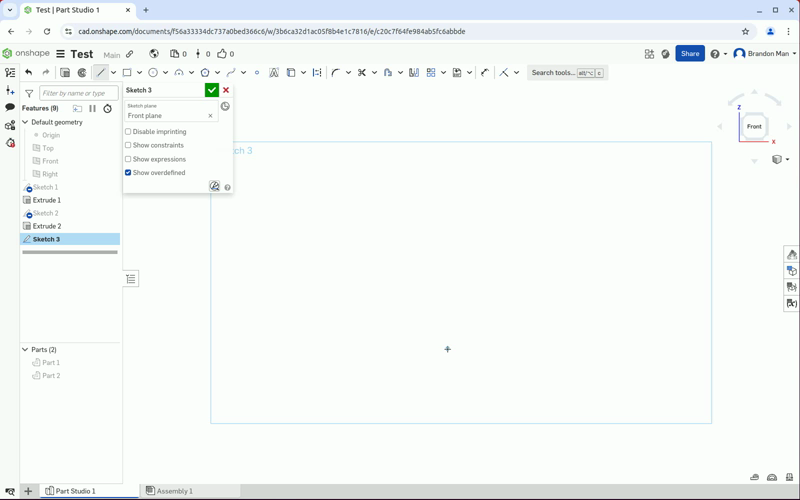
key_down(shift)
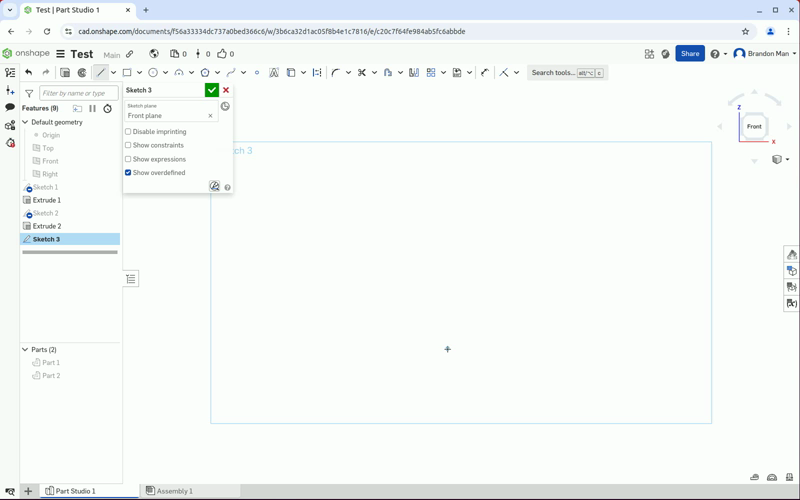
mouse_move(560, 348)
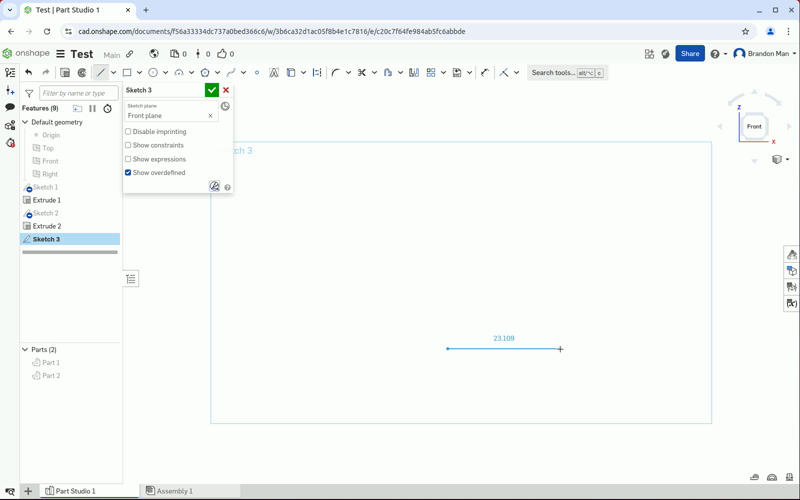
click(560, 348)
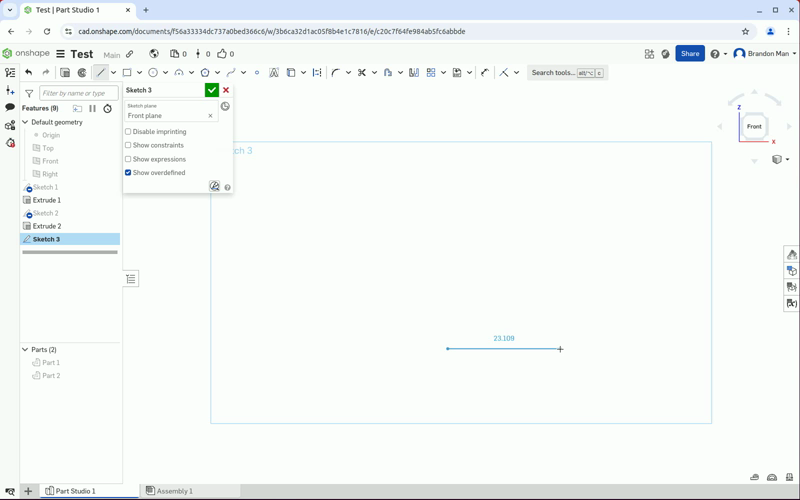
key_up(shift)
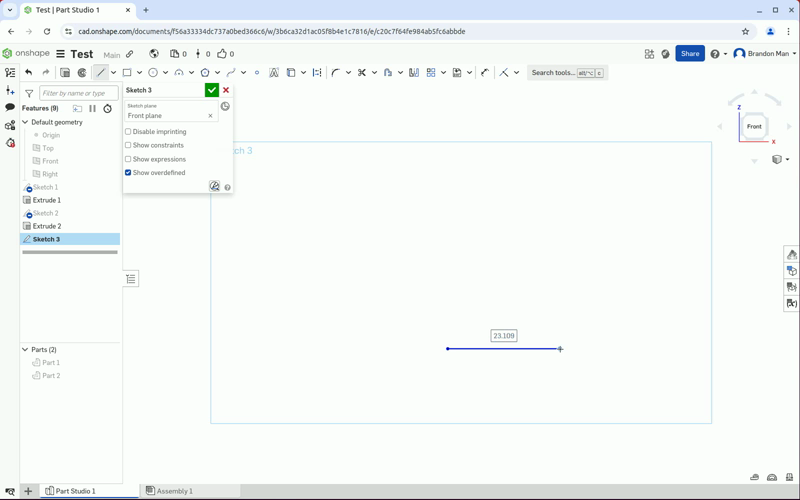
key_down(shift)
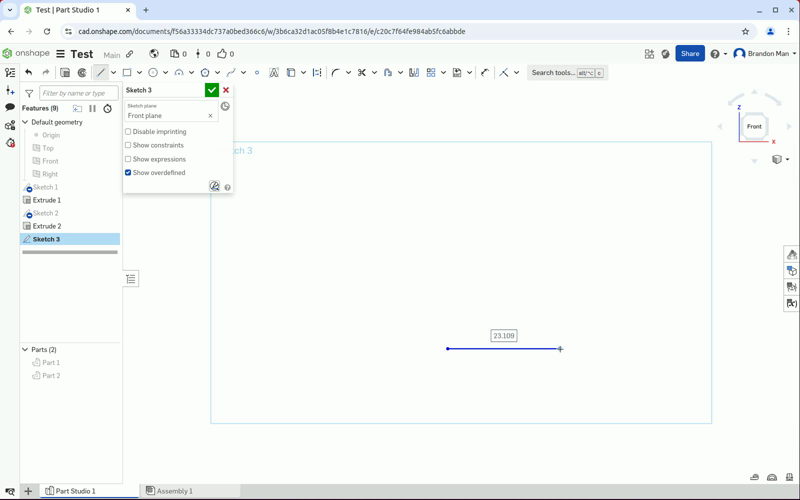
mouse_move(560, 264)
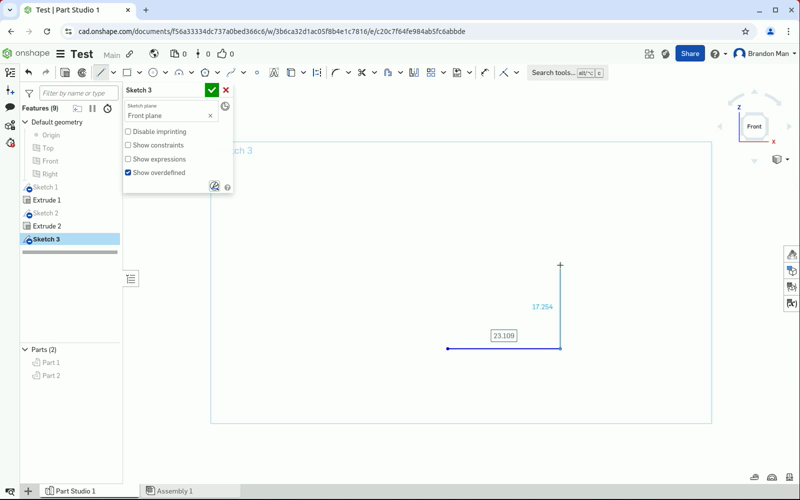
click(560, 264)
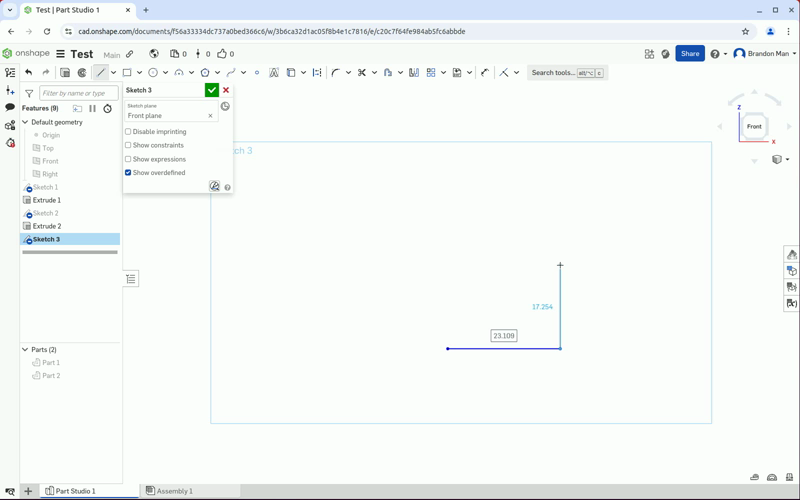
key_up(shift)
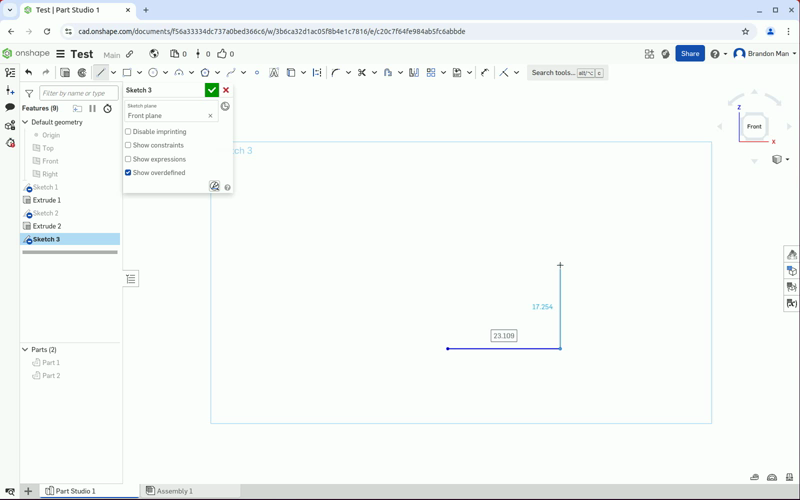
key_down(shift)
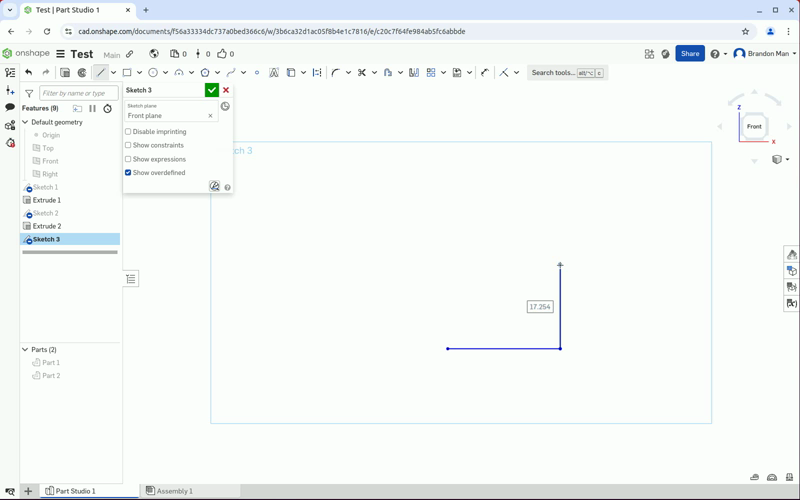
mouse_move(447, 264)
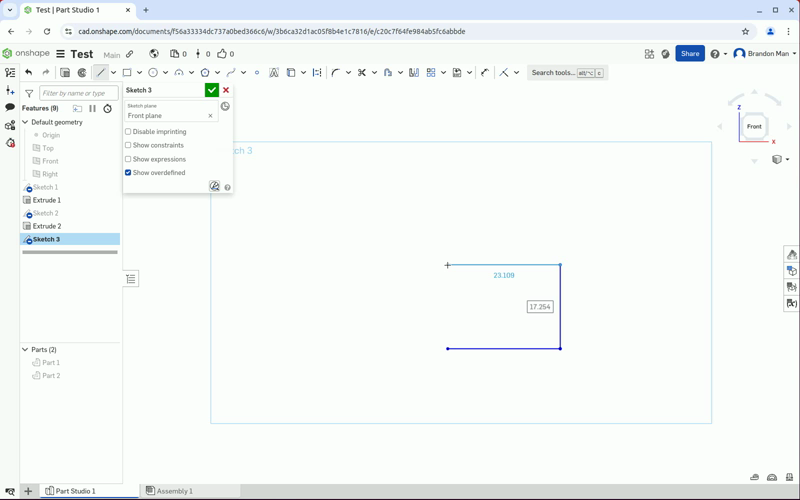
click(447, 264)
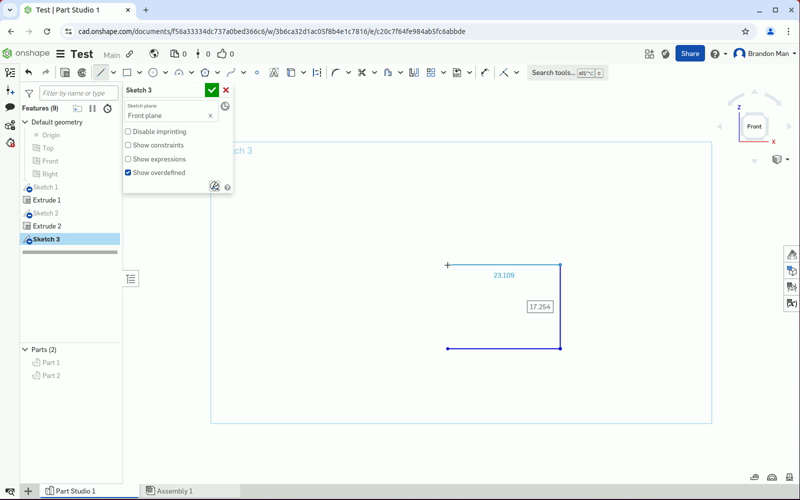
key_up(shift)
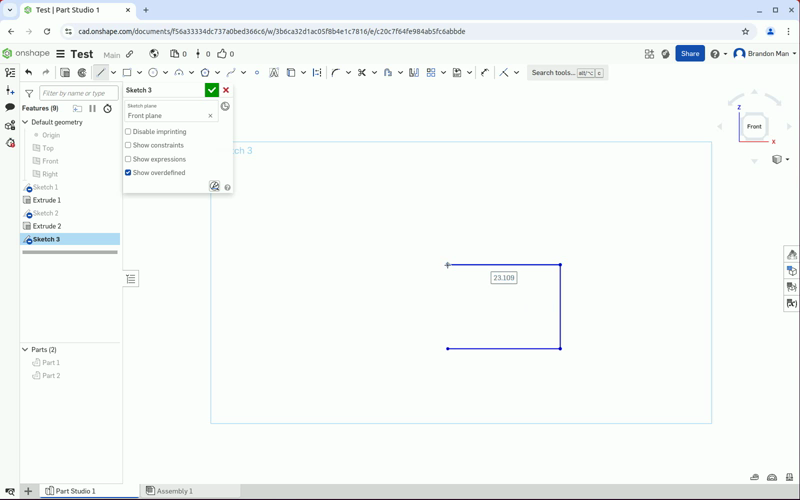
key_down(shift)
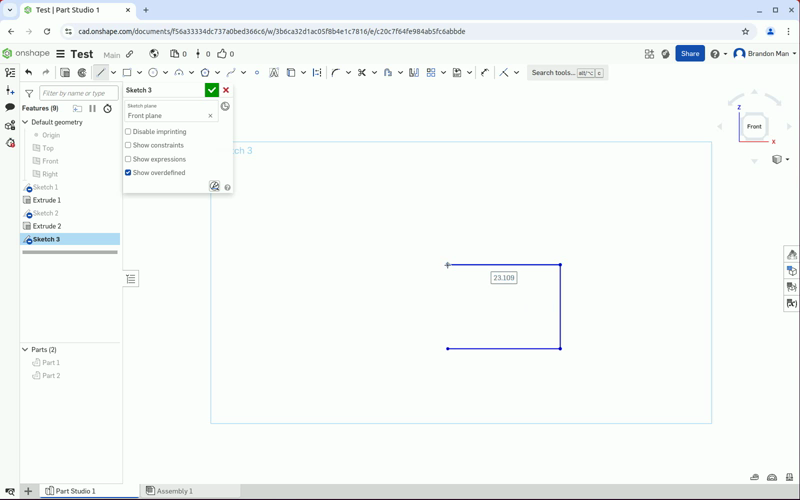
mouse_move(447, 348)
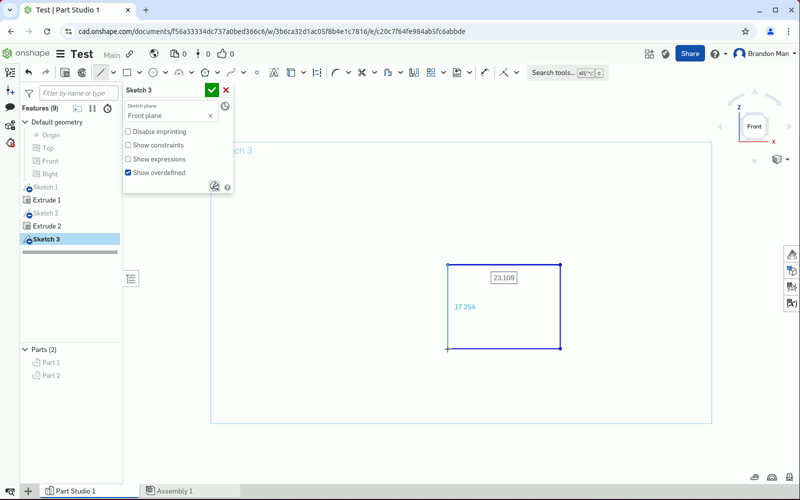
key_up(shift)
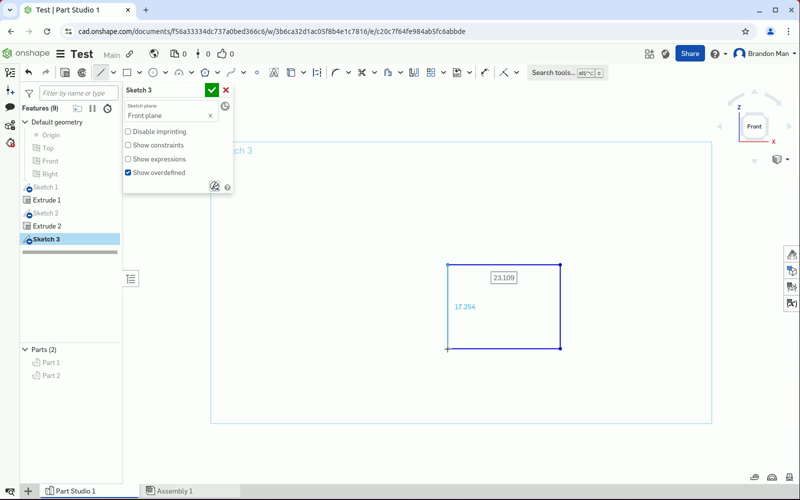
click(447, 348)
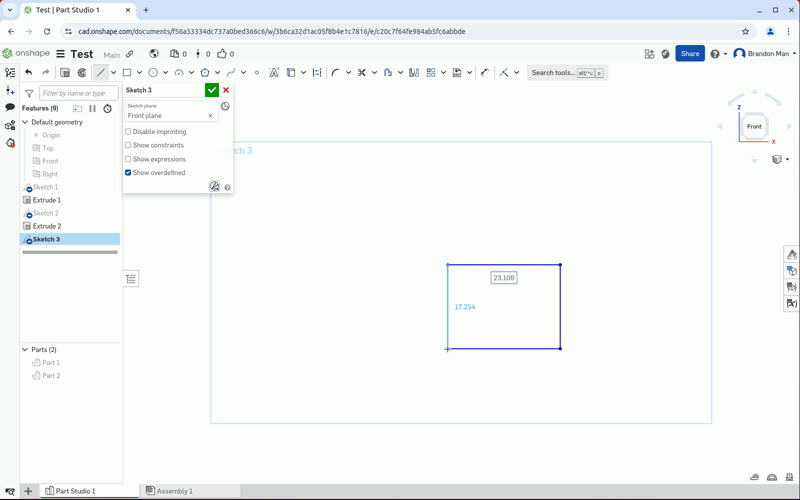
key(esc)
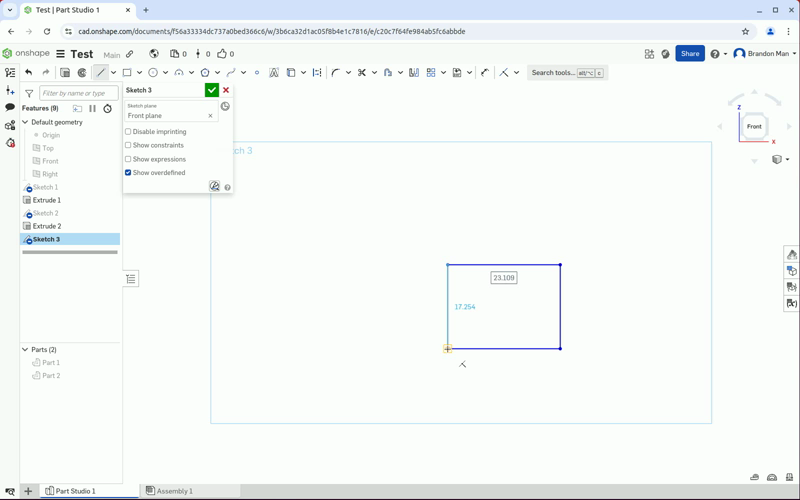
key(c)
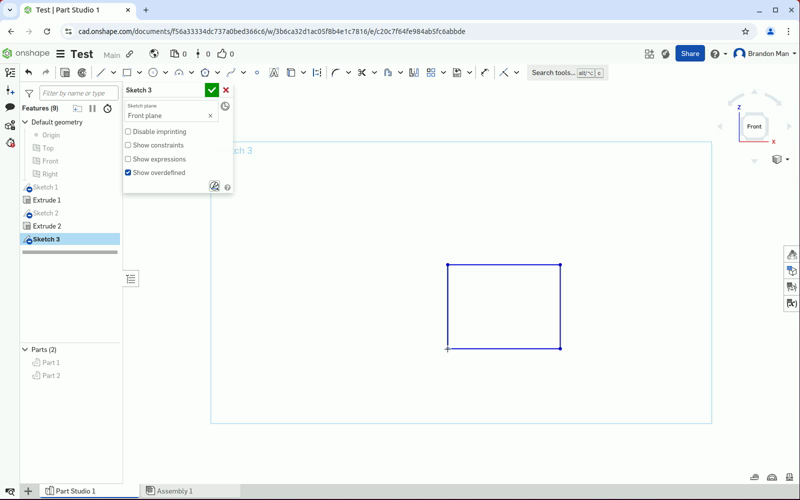
key_down(shift)
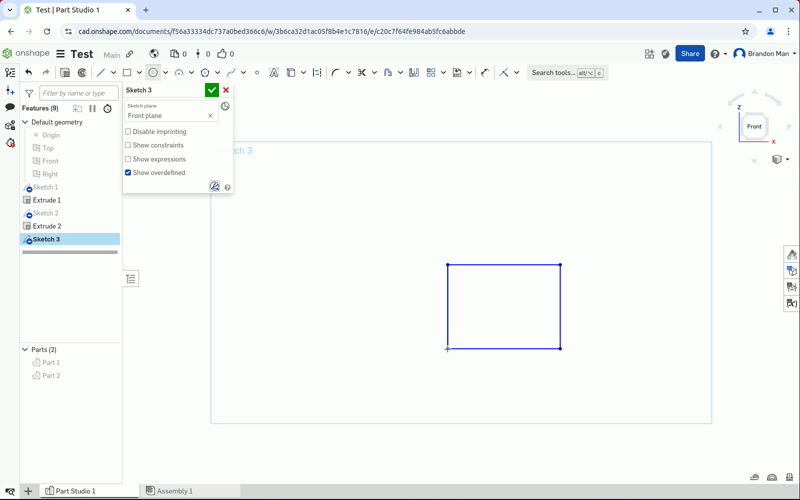
mouse_move(504, 306)
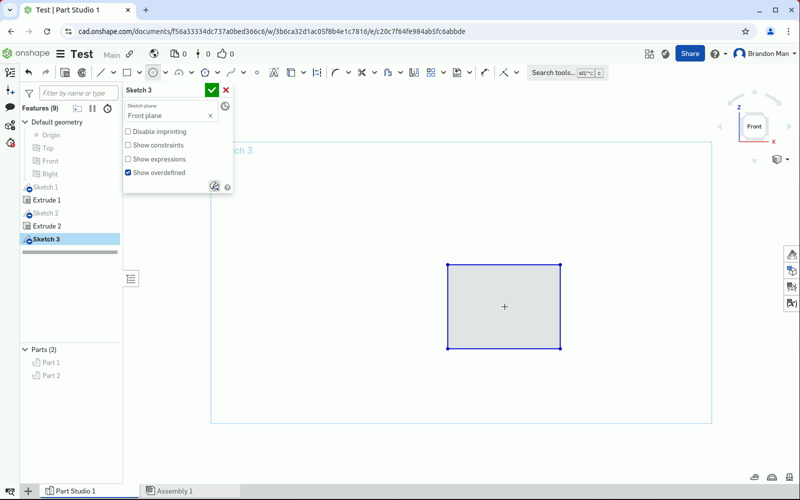
click(504, 306)
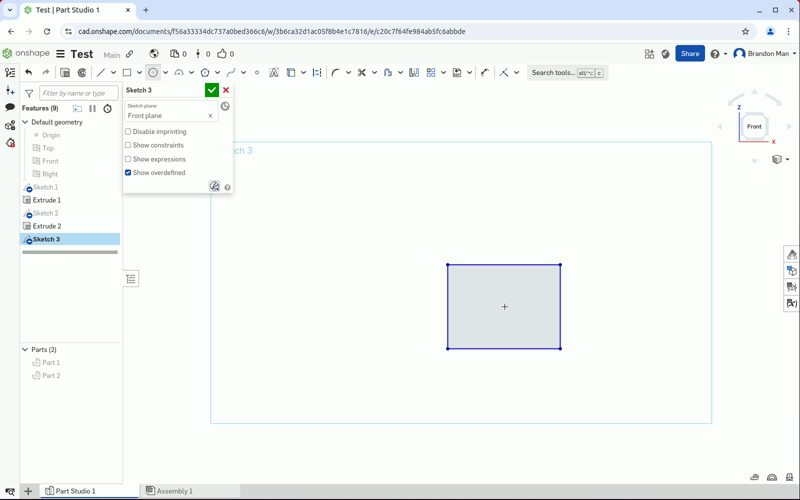
key_up(shift)
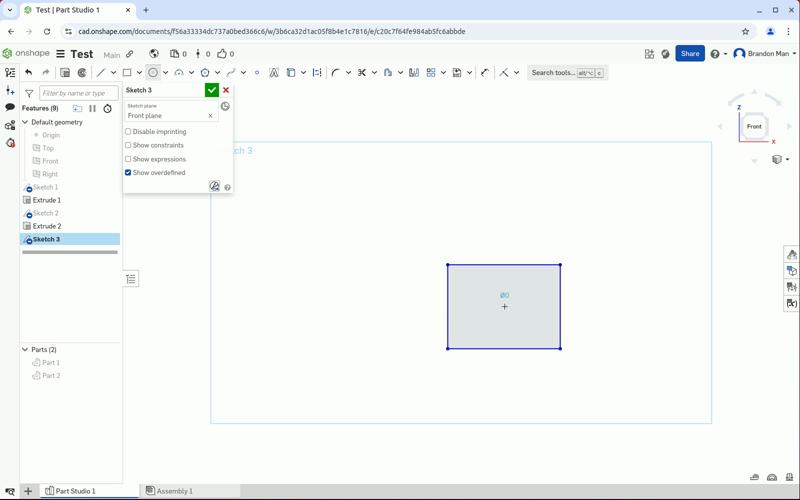
mouse_move(518, 306)
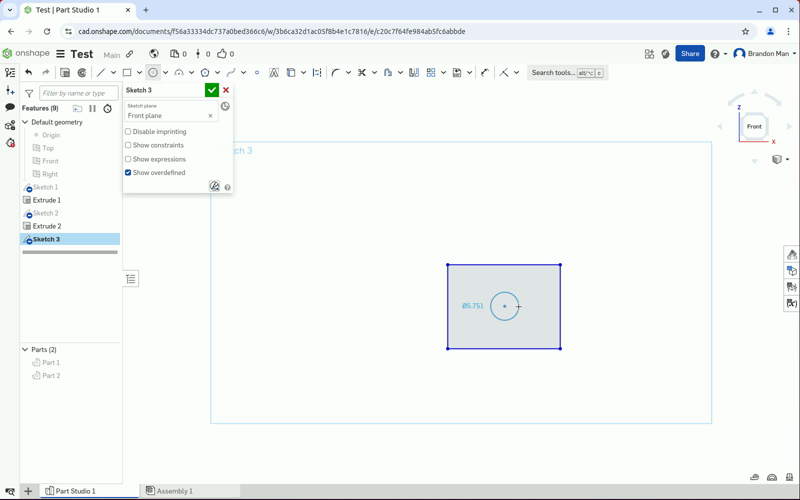
click(518, 306)
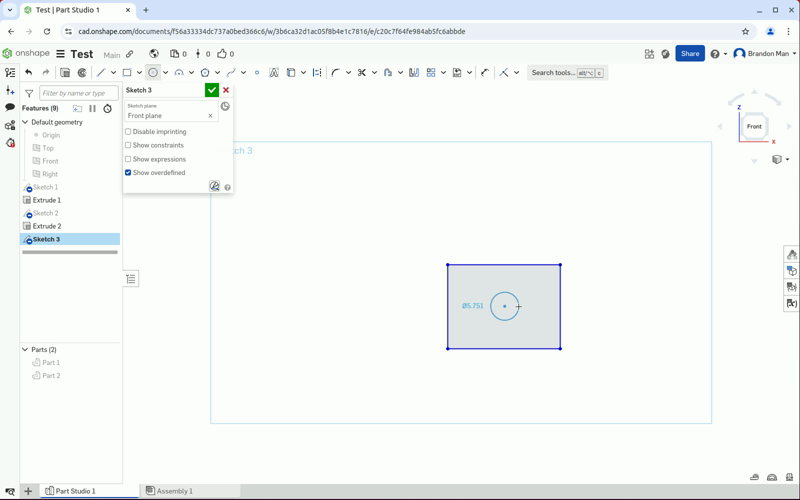
key(esc)
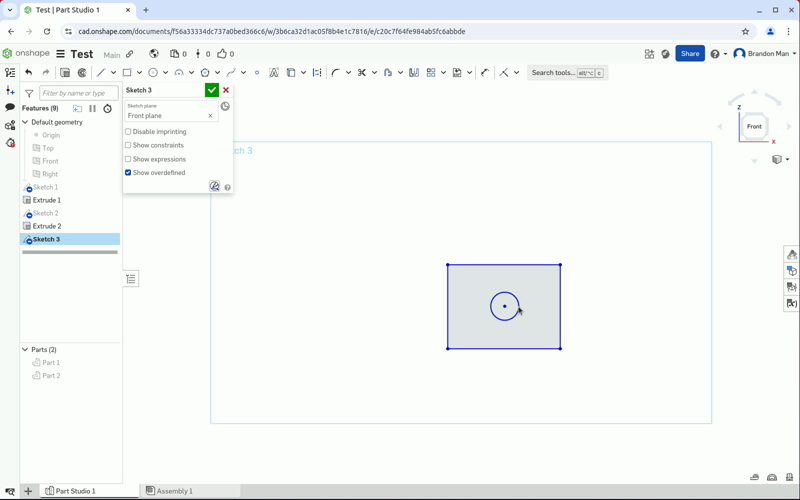
mouse_move(521, 274)
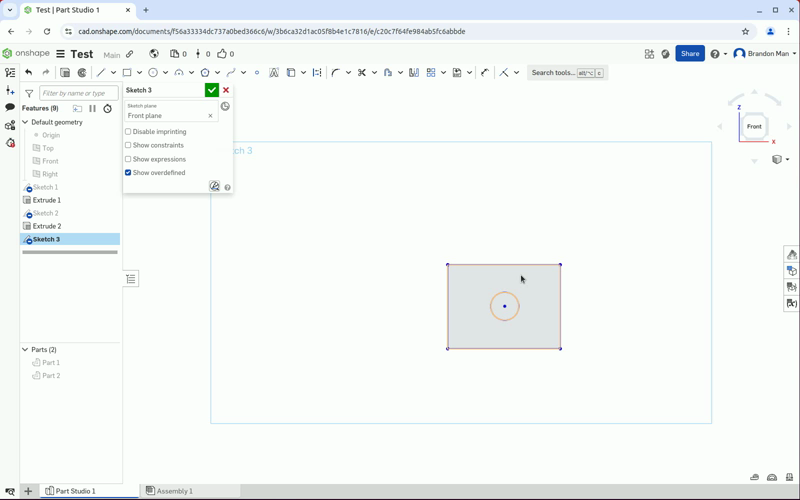
click(521, 274)
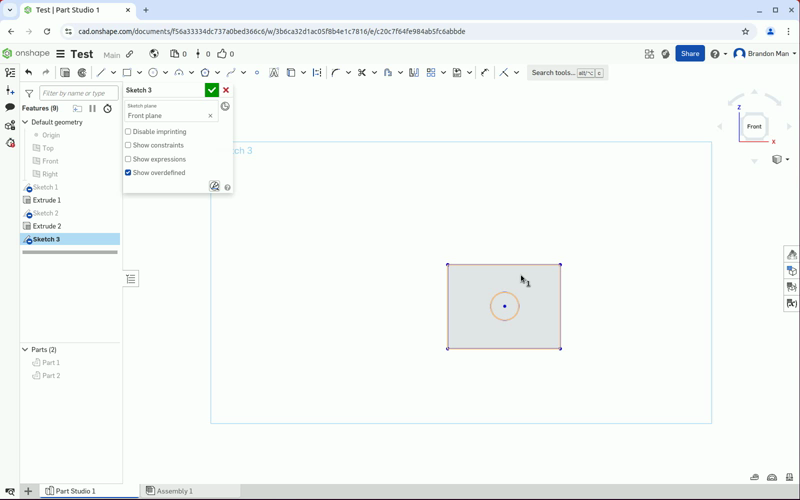
mouse_move(73, 352)
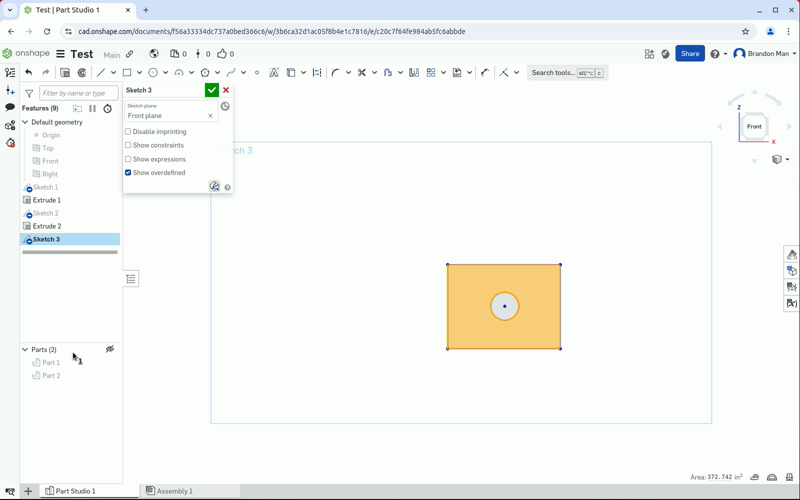
key(shift+y)
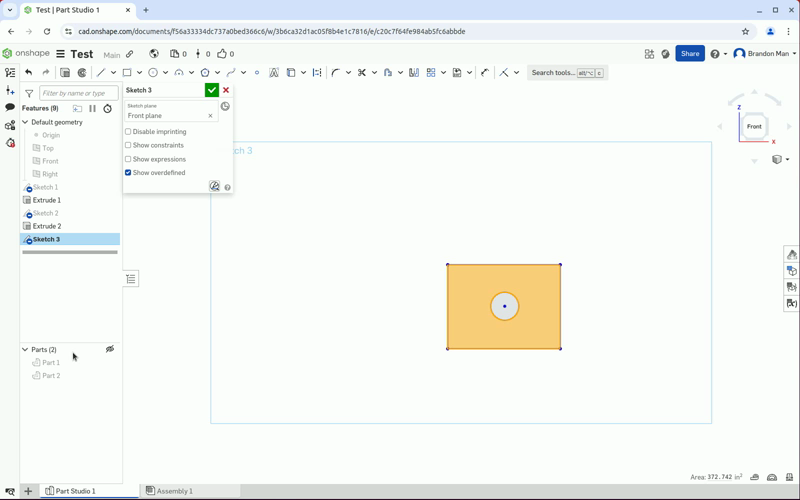
key(shift+e)
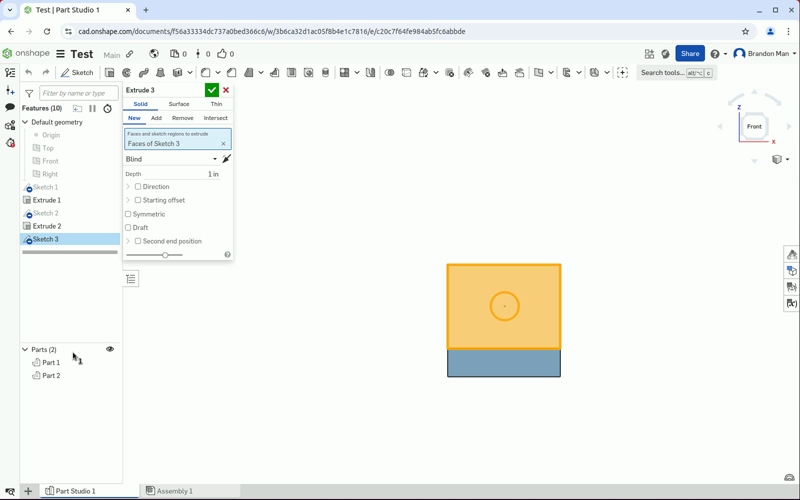
mouse_move(143, 106)
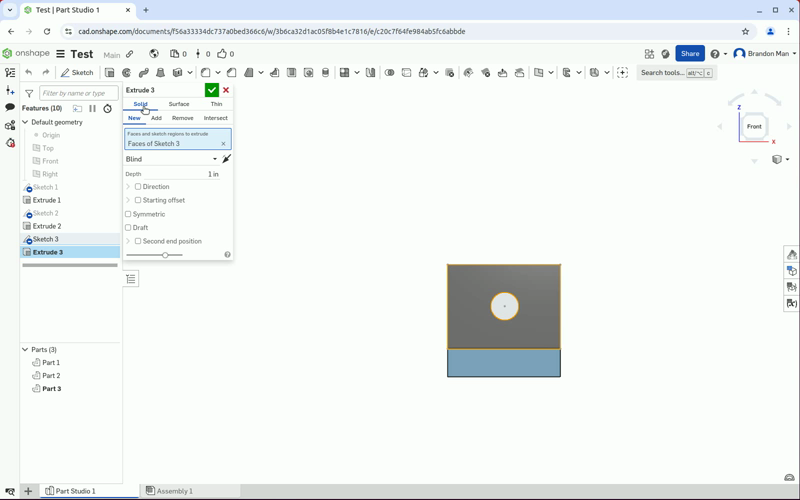
click(143, 106)
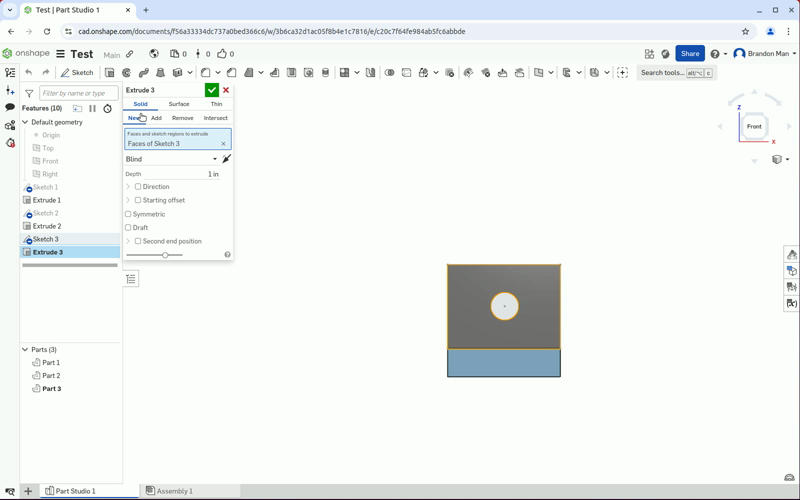
mouse_move(137, 120)
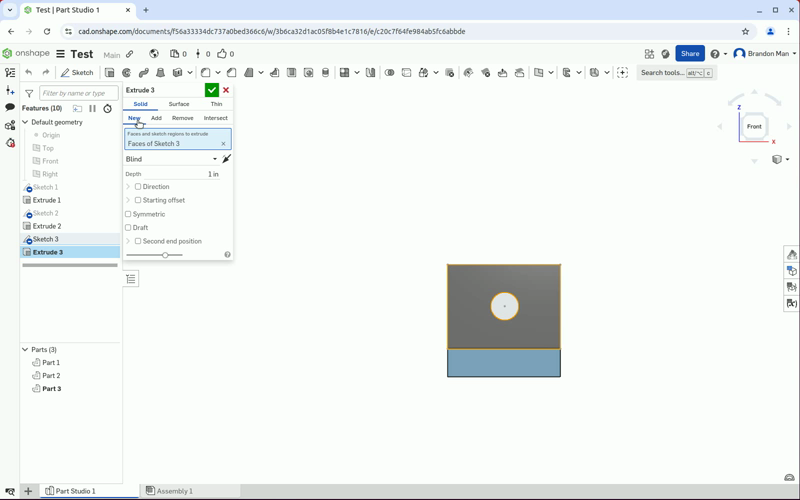
click(137, 120)
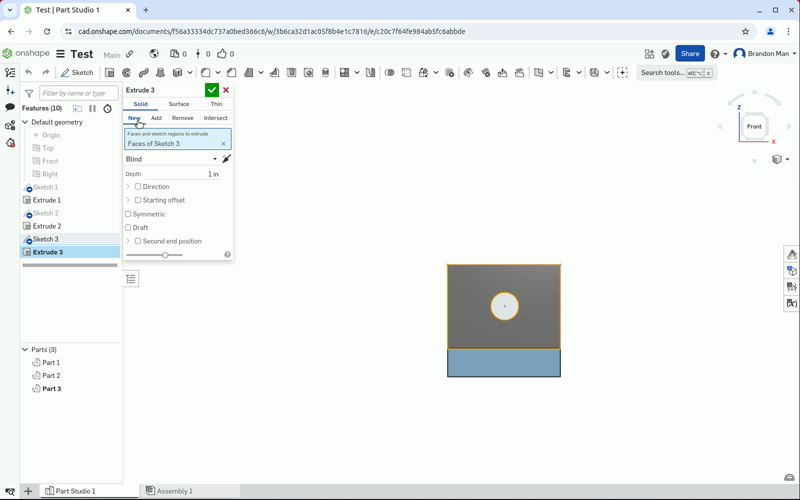
key(tab, 4)
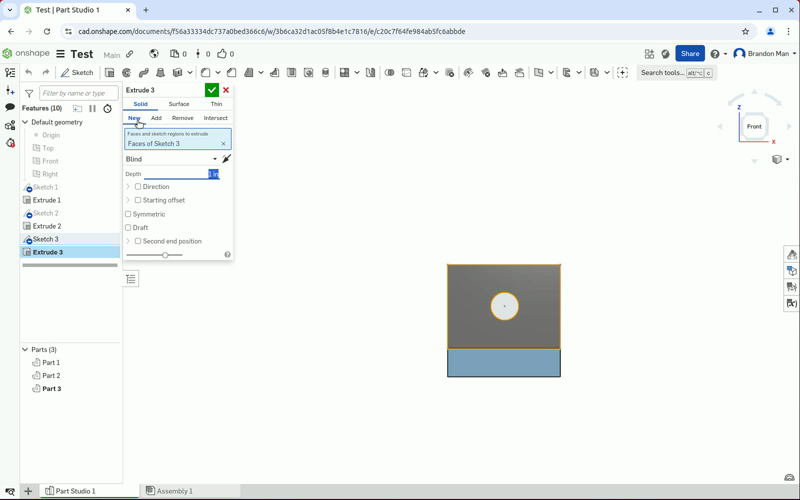
text(5.777)
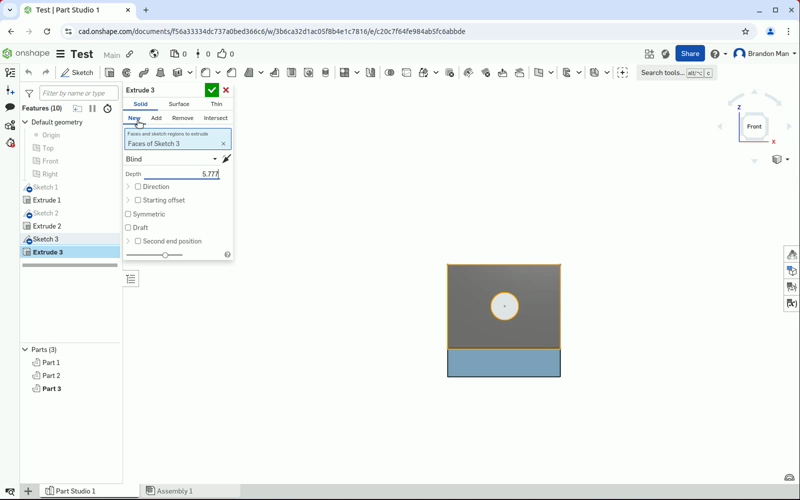
key(enter)
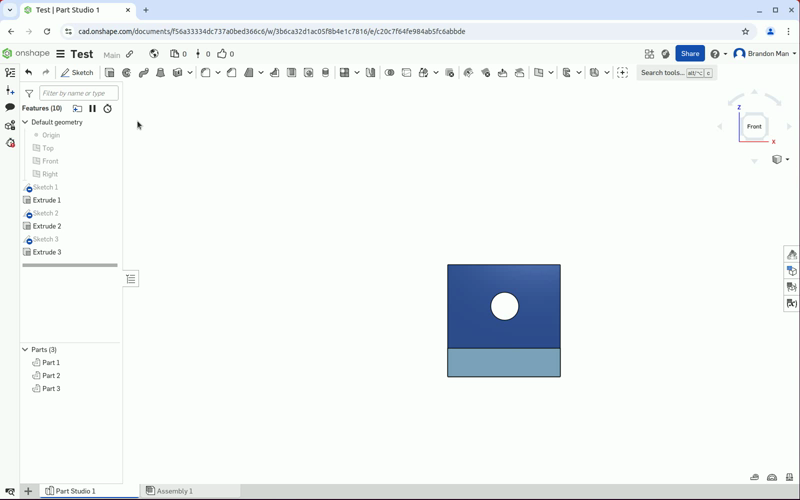
key(shift+h)
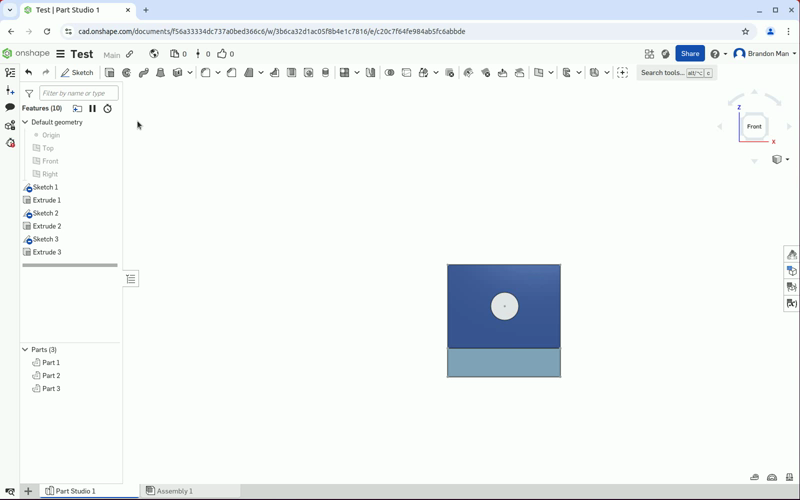
key(shift+h)
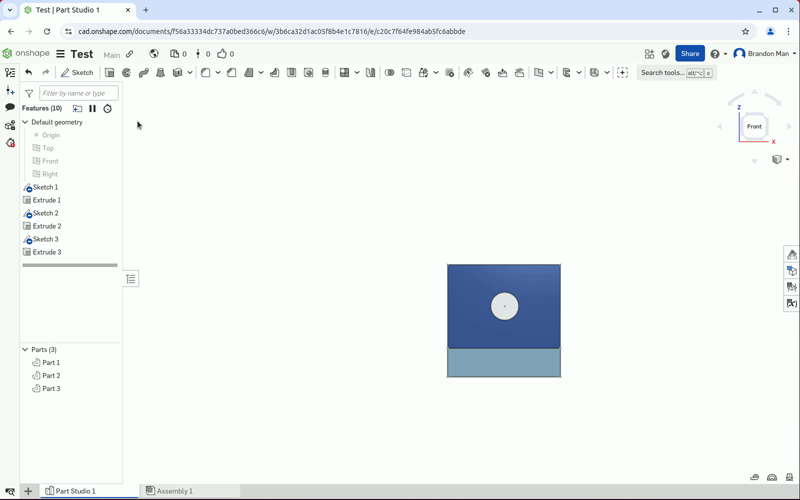
key(shift+7)
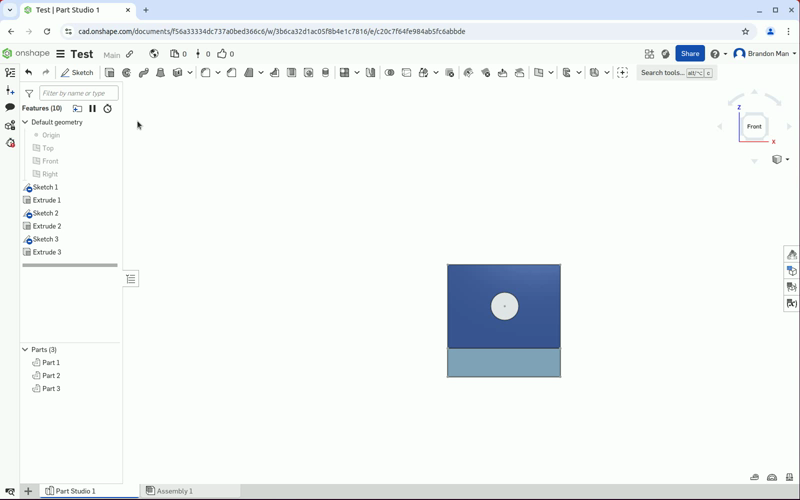
key(left, 2)
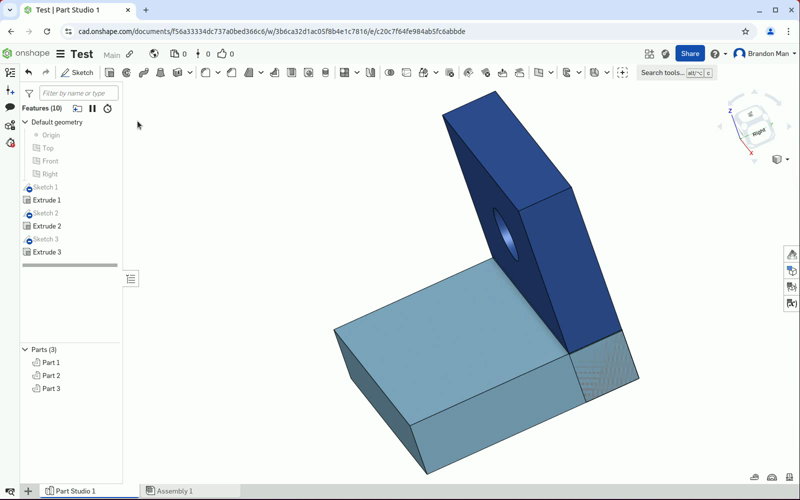
key(down, 2)
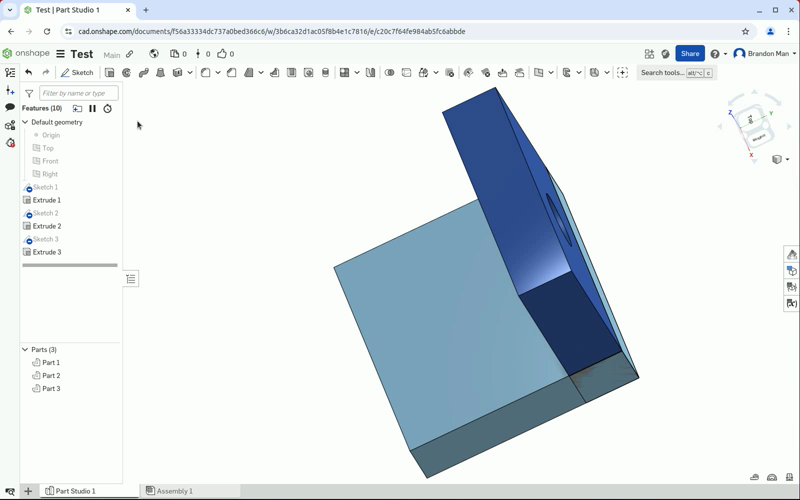
key(up, 2)
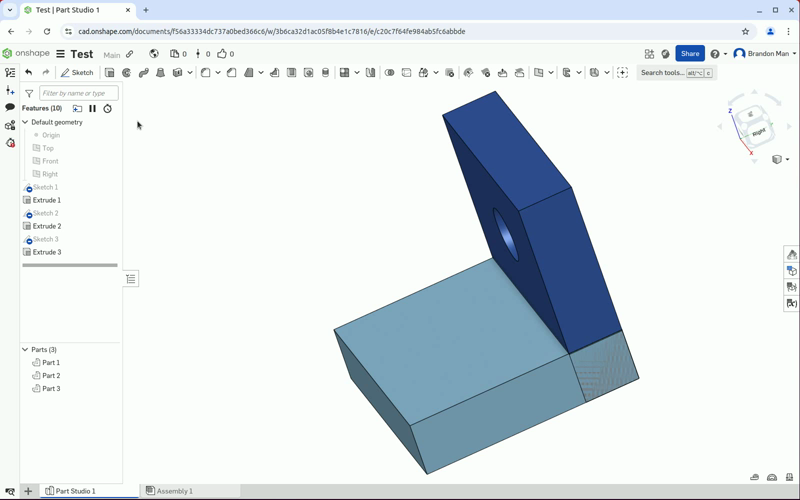
key(right, 2)
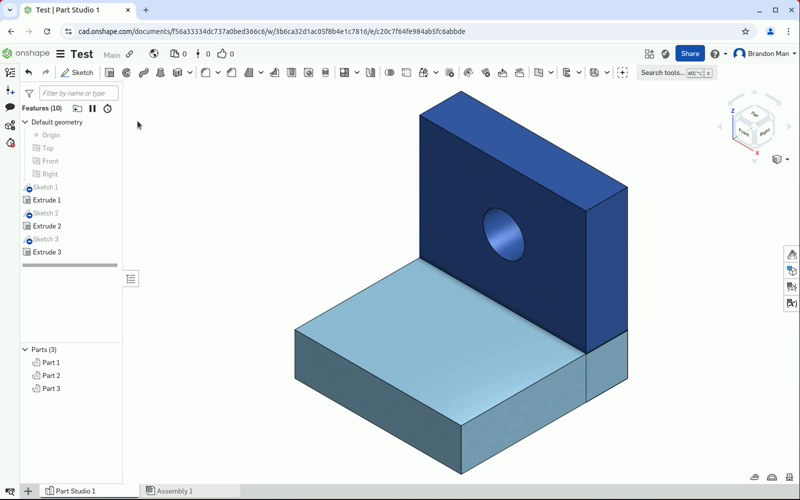
mouse_move(73, 189)
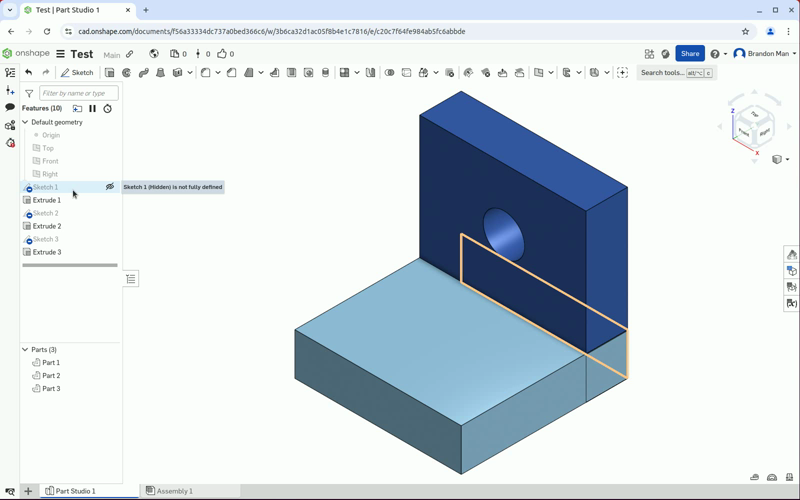
click(73, 189)